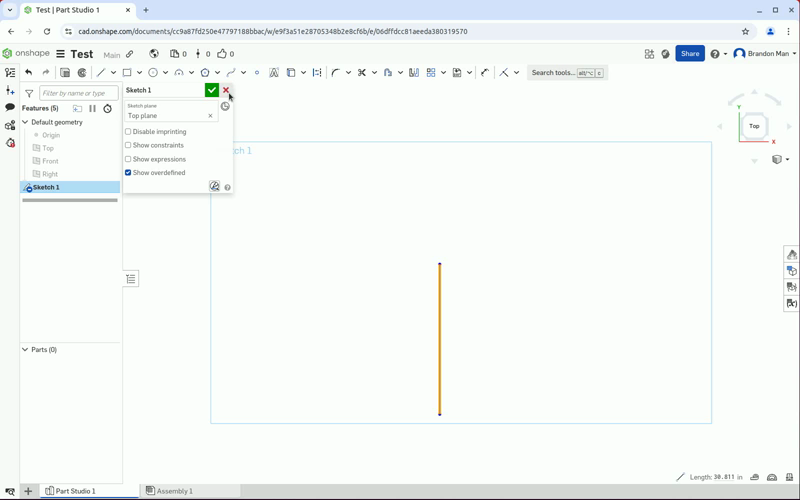
key(shift+h)
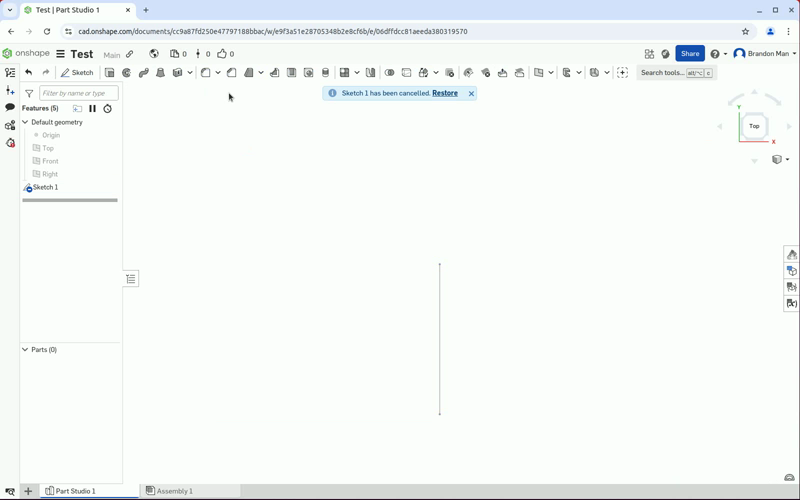
key(shift+s)
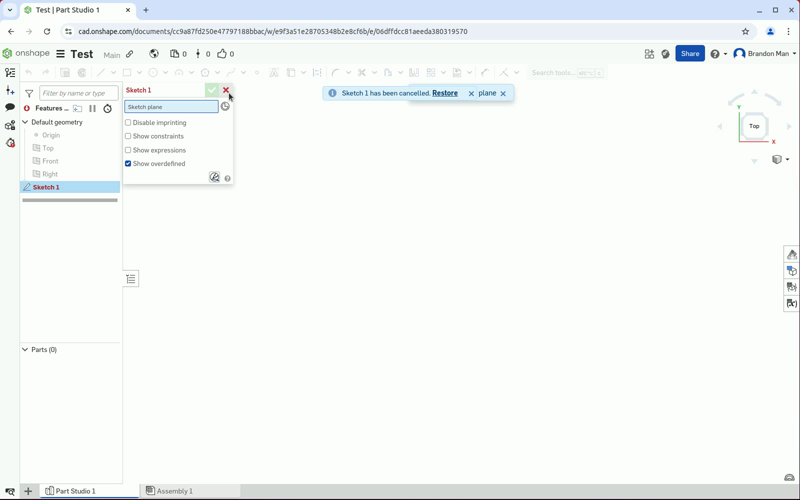
mouse_move(73, 150)
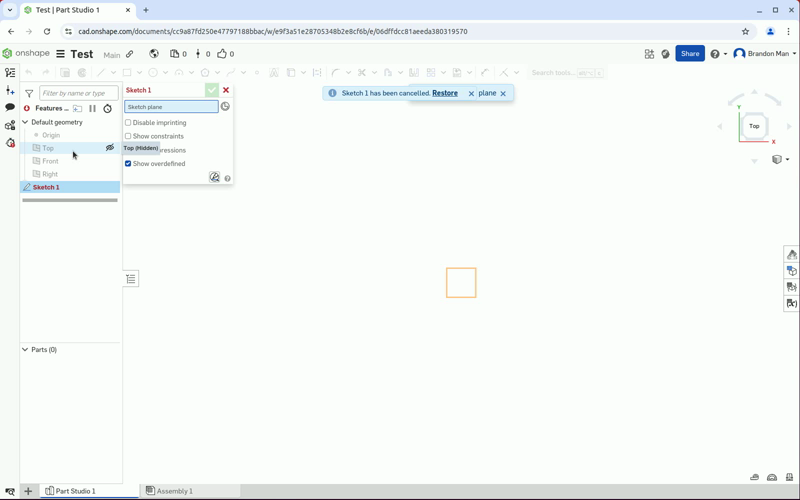
click(73, 150)
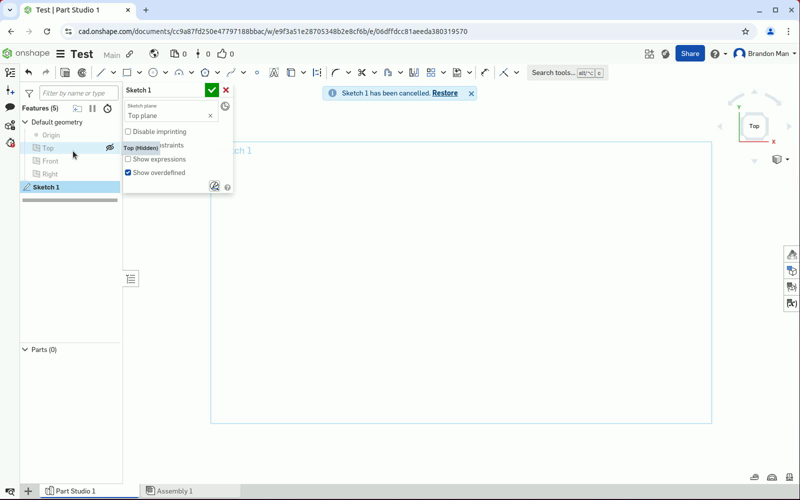
mouse_move(73, 352)
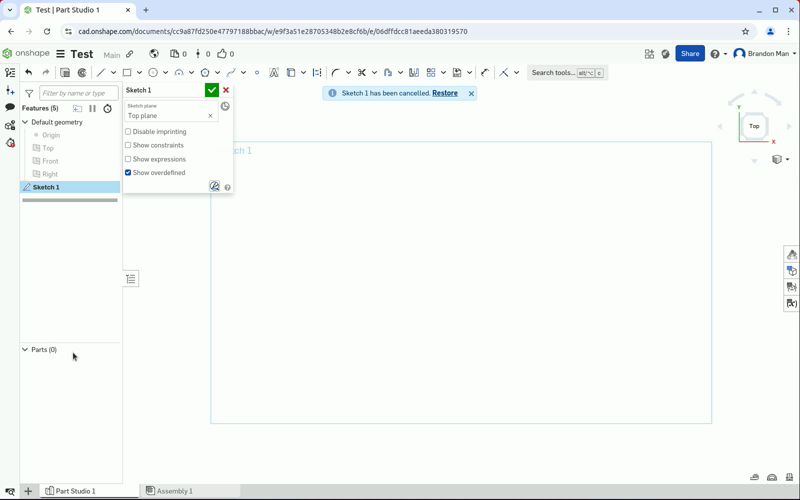
key(y)
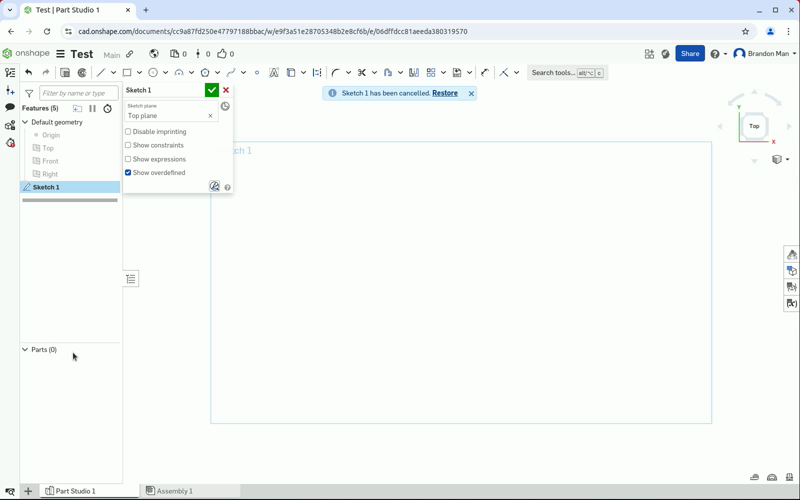
key(l)
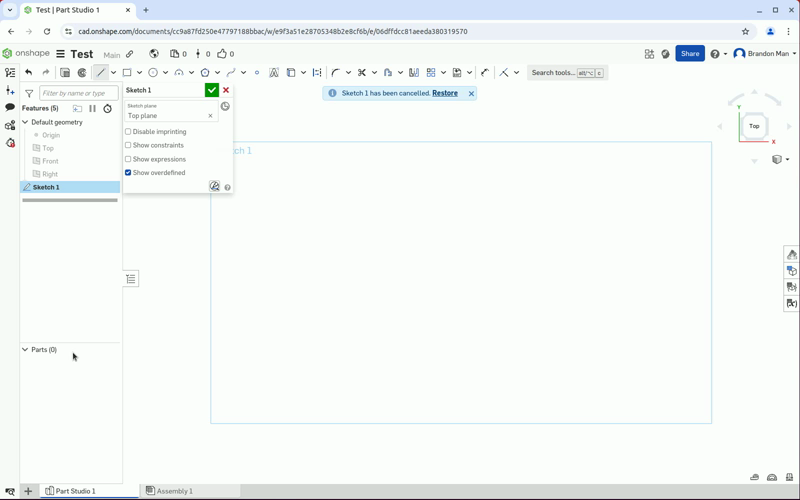
key_down(shift)
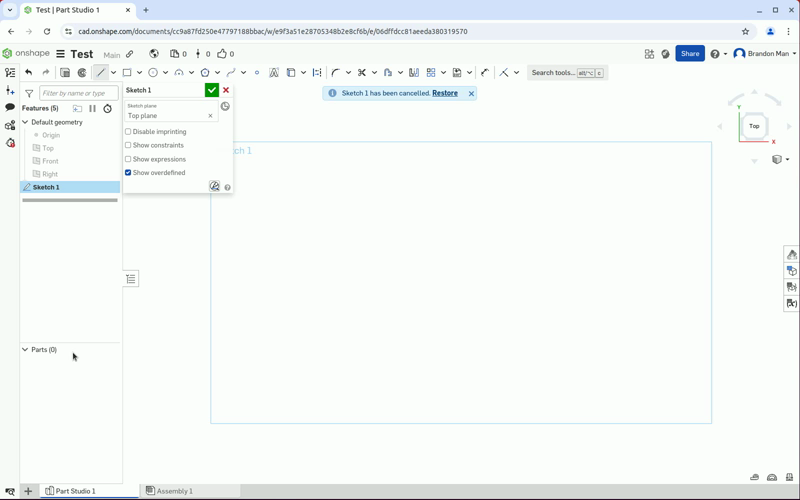
mouse_move(460, 334)
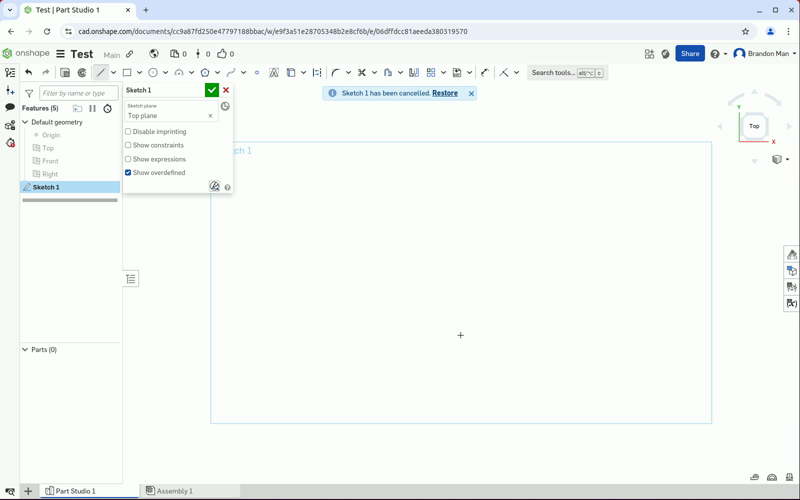
click(460, 334)
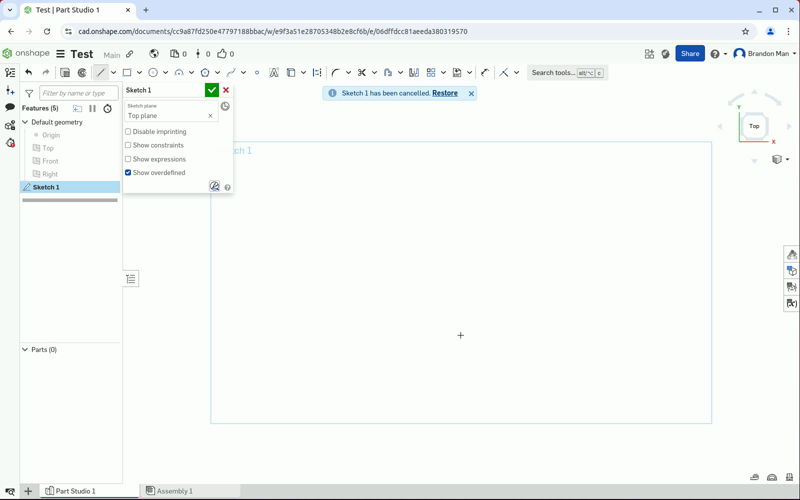
key_up(shift)
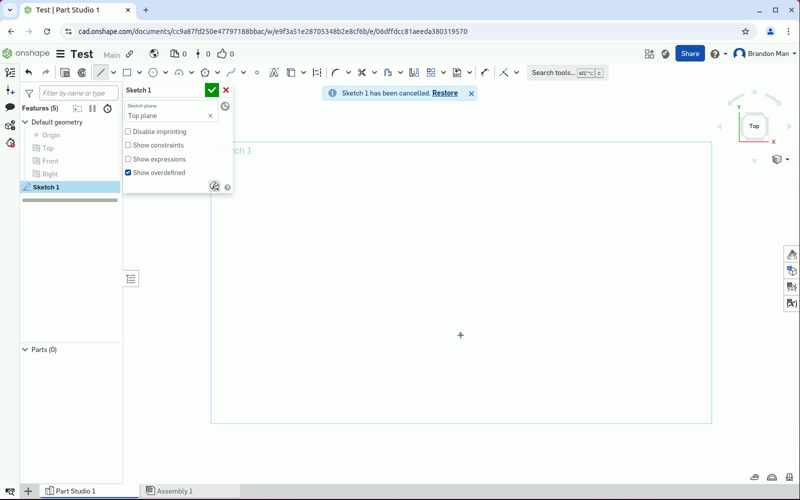
key_down(shift)
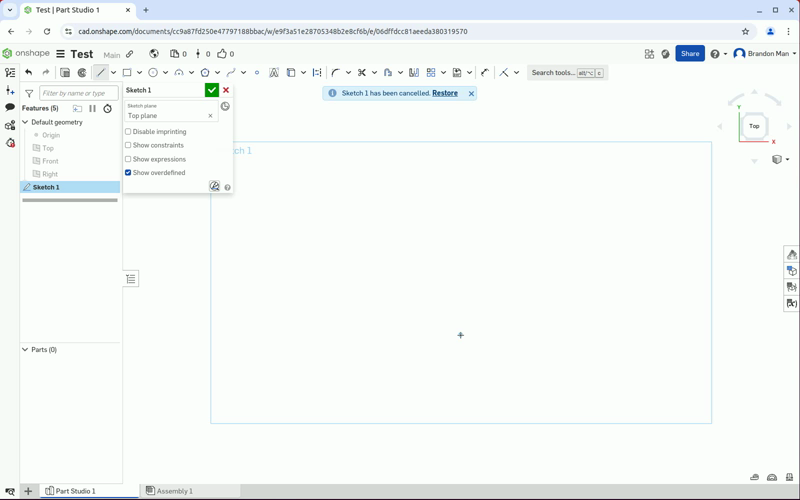
mouse_move(490, 334)
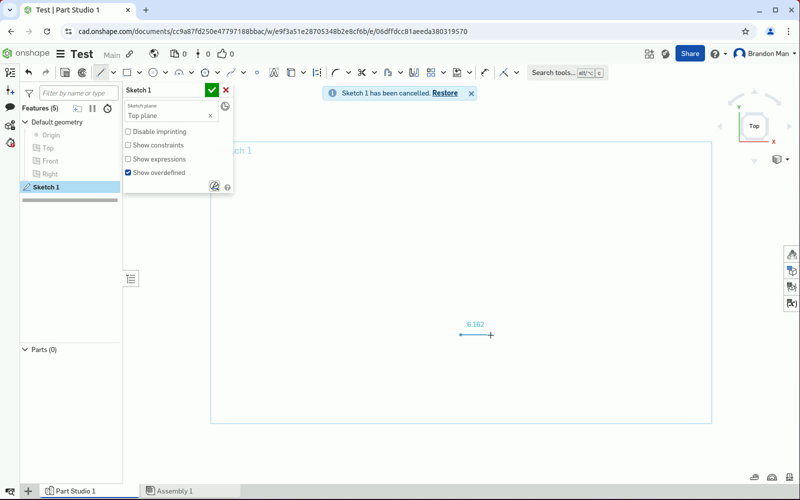
mouse_move(514, 334)
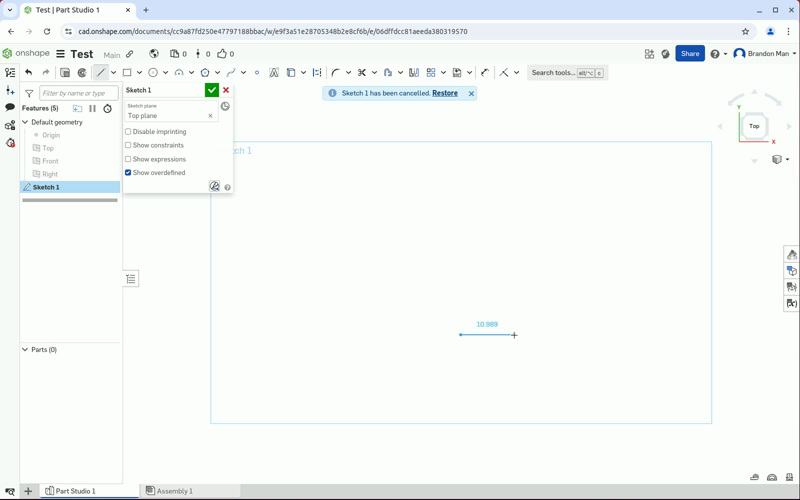
click(514, 334)
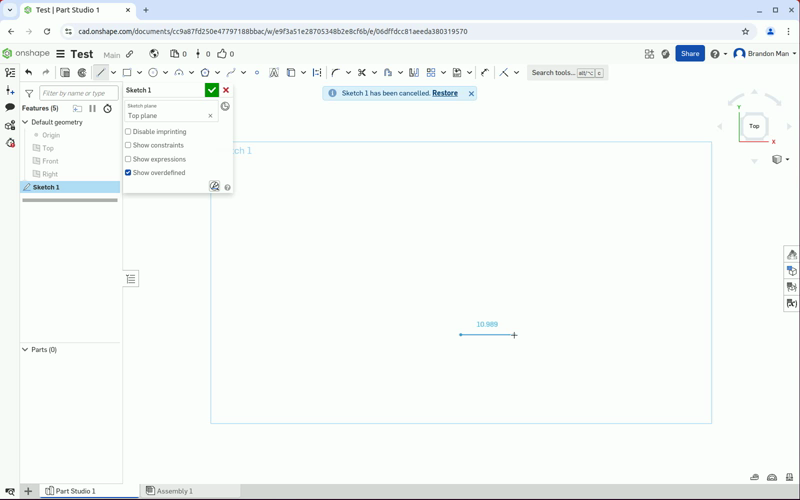
key_up(shift)
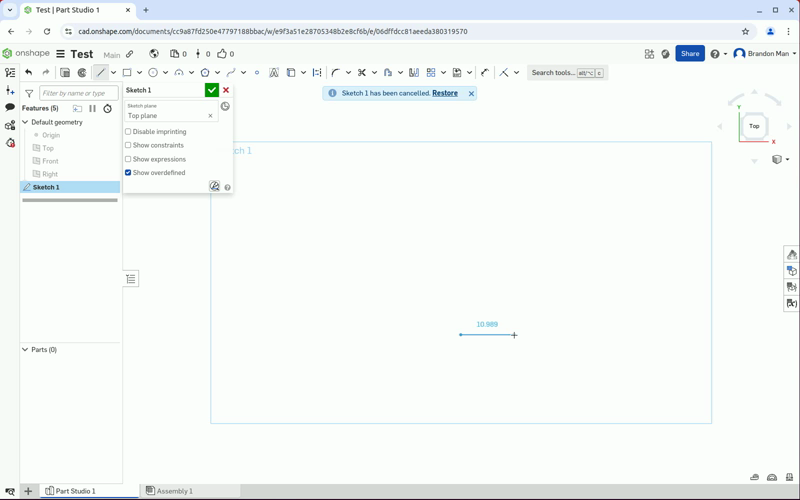
key_down(shift)
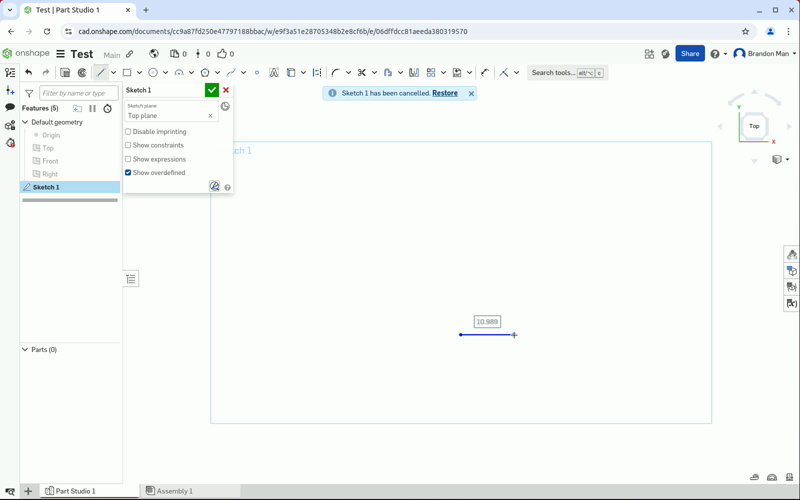
mouse_move(544, 334)
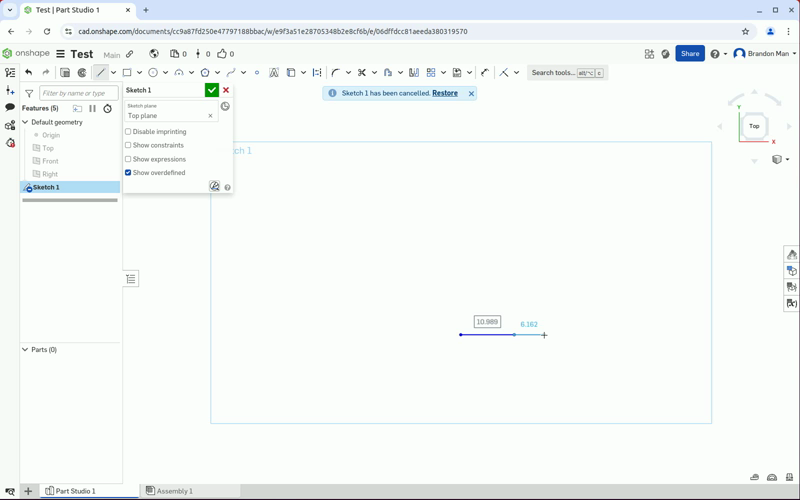
mouse_move(514, 282)
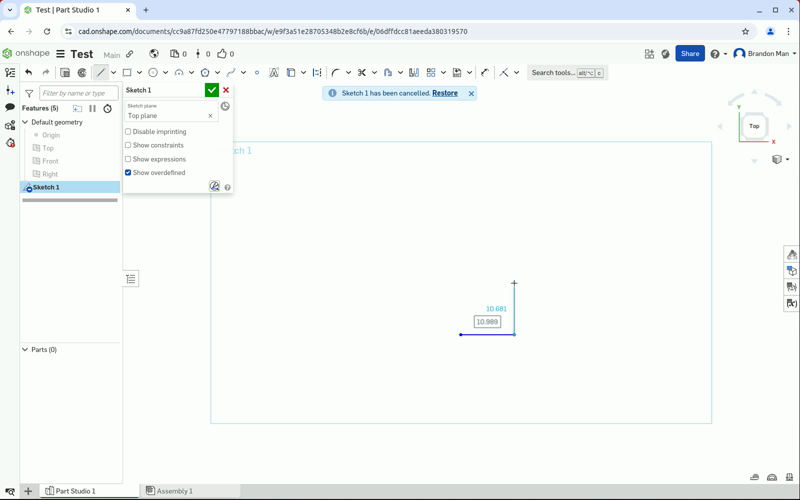
click(514, 282)
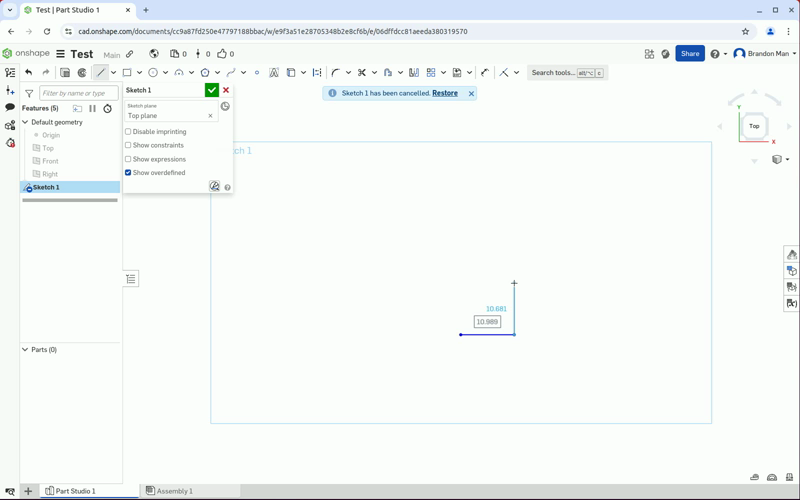
key_up(shift)
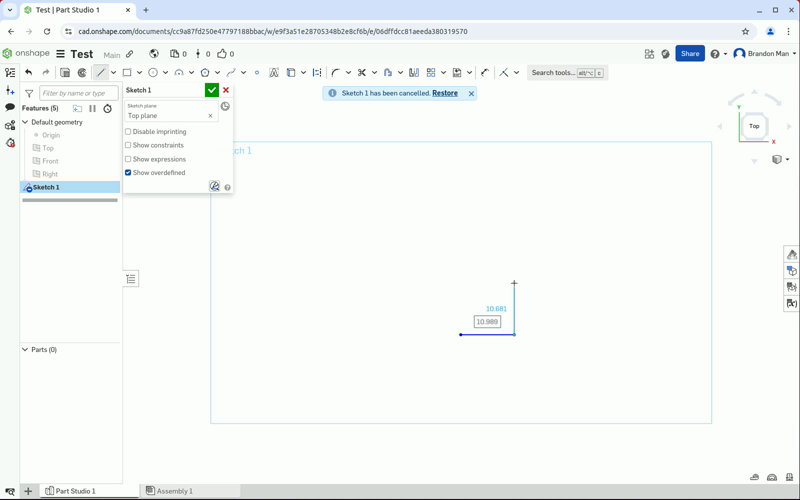
key_down(shift)
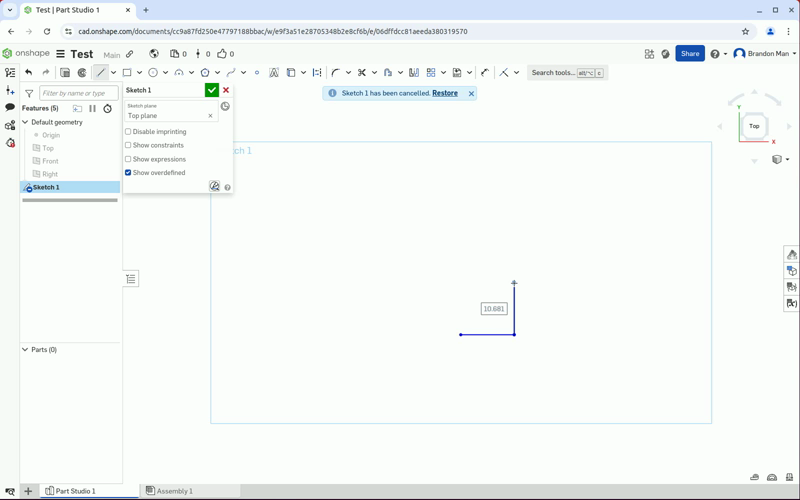
mouse_move(544, 282)
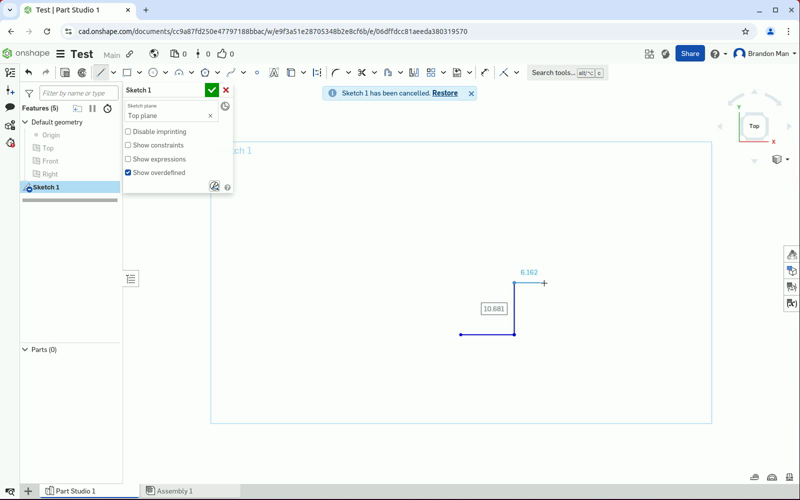
mouse_move(460, 282)
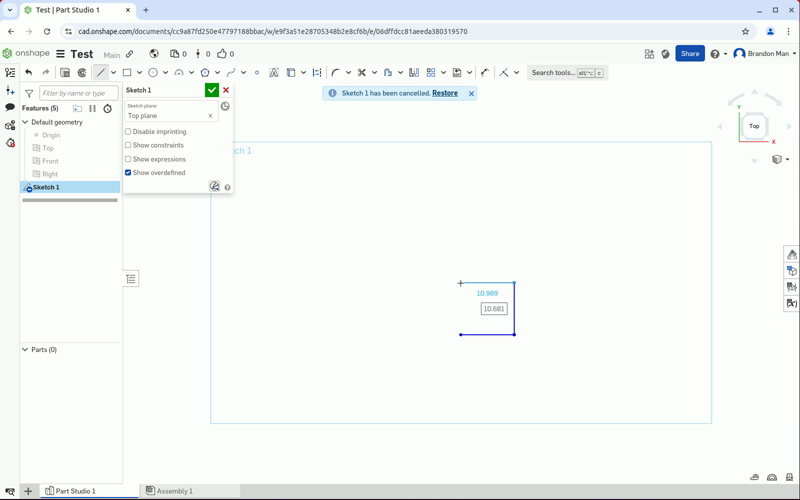
click(460, 282)
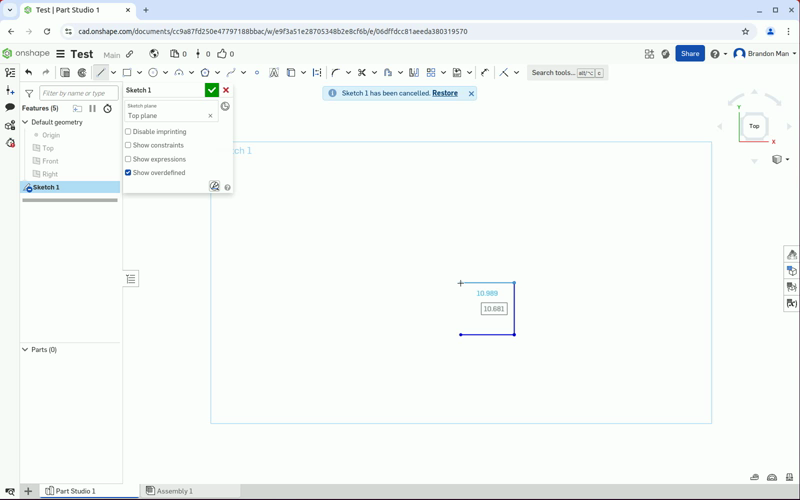
key_up(shift)
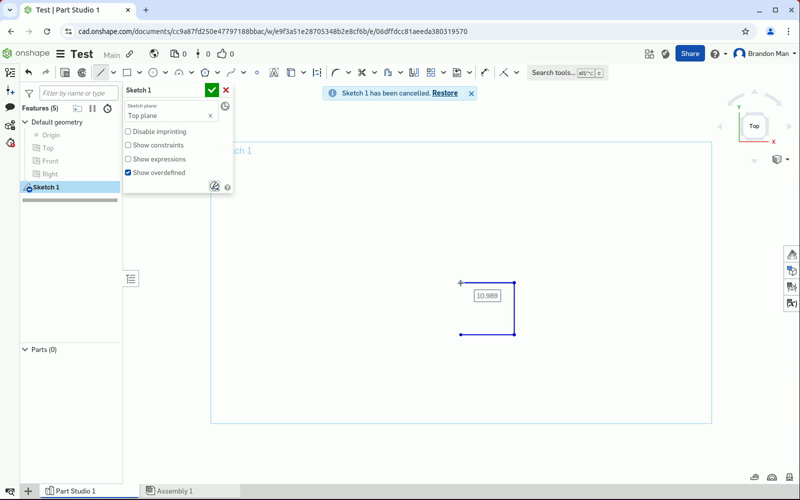
mouse_move(490, 282)
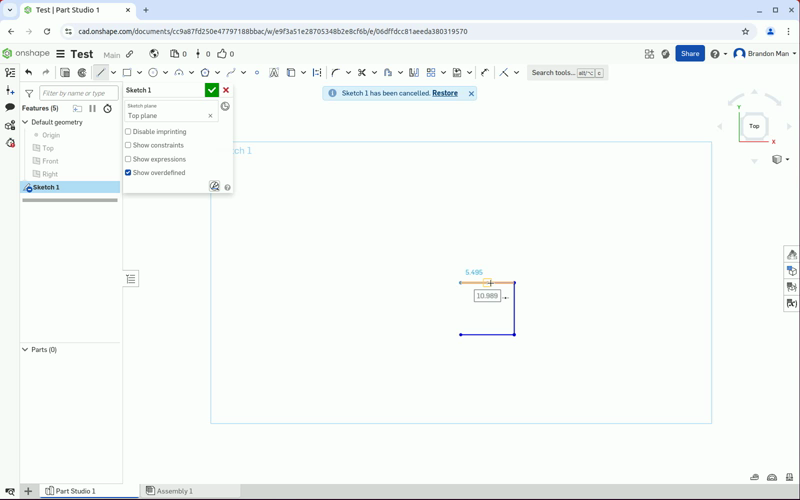
key_down(shift)
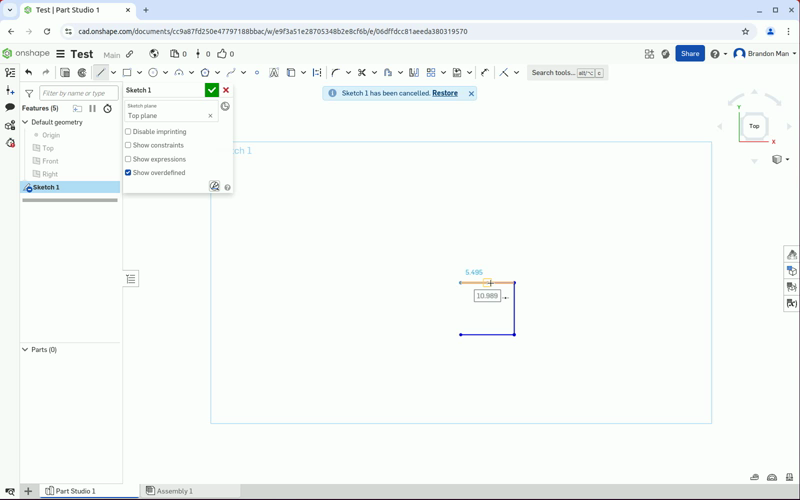
mouse_move(460, 334)
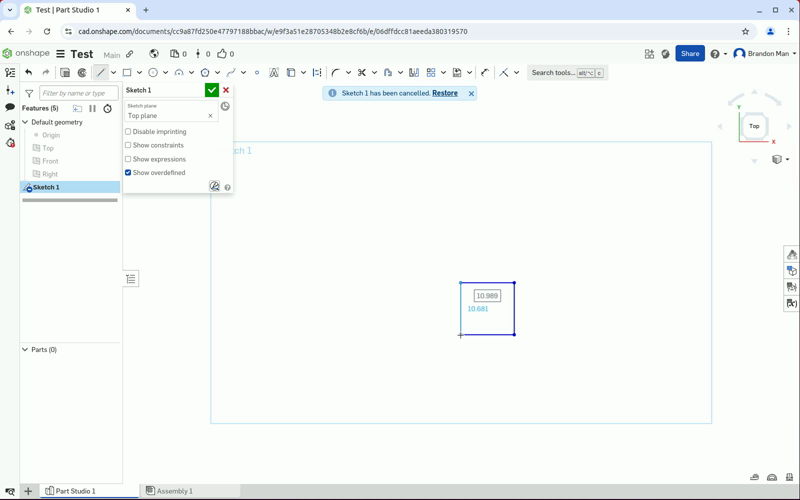
key_up(shift)
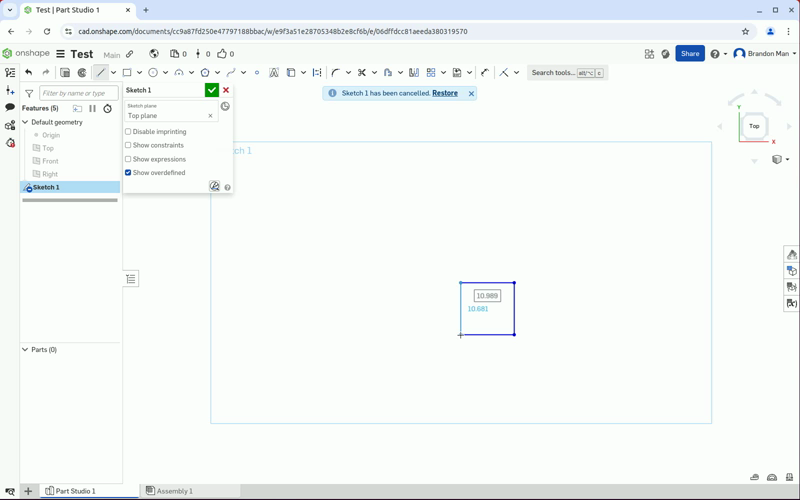
click(460, 334)
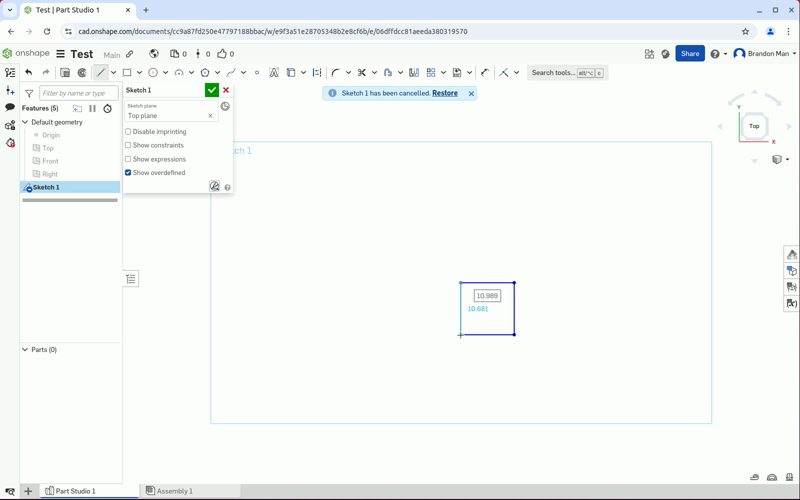
key(esc)
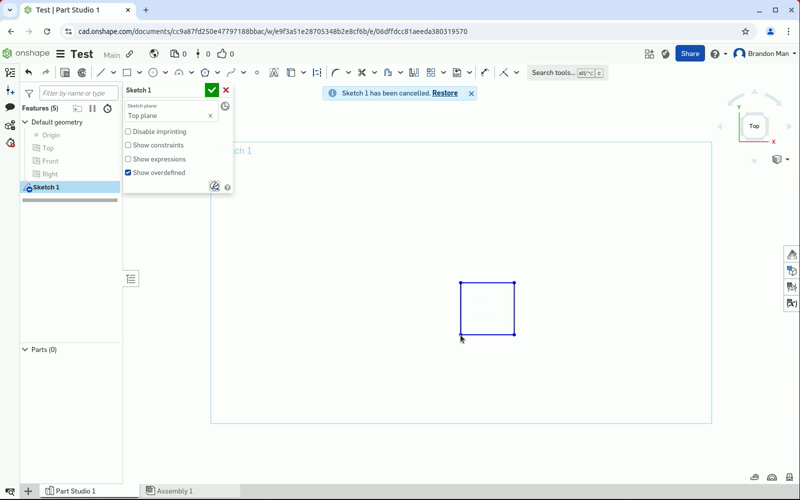
mouse_move(508, 301)
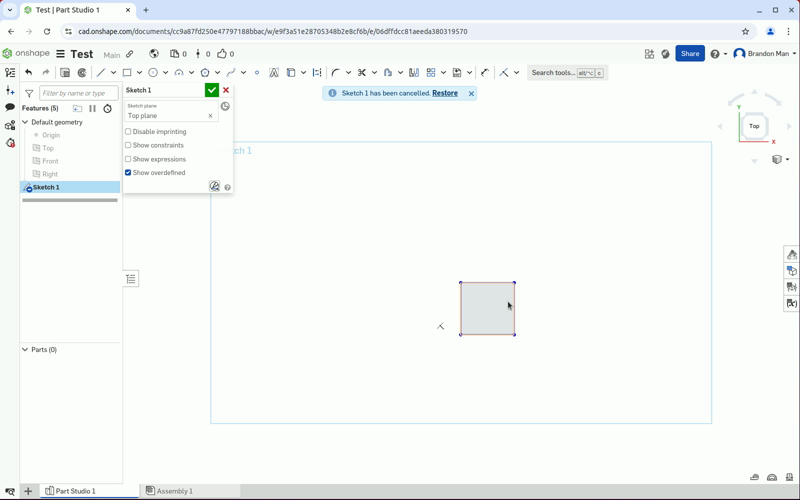
click(508, 301)
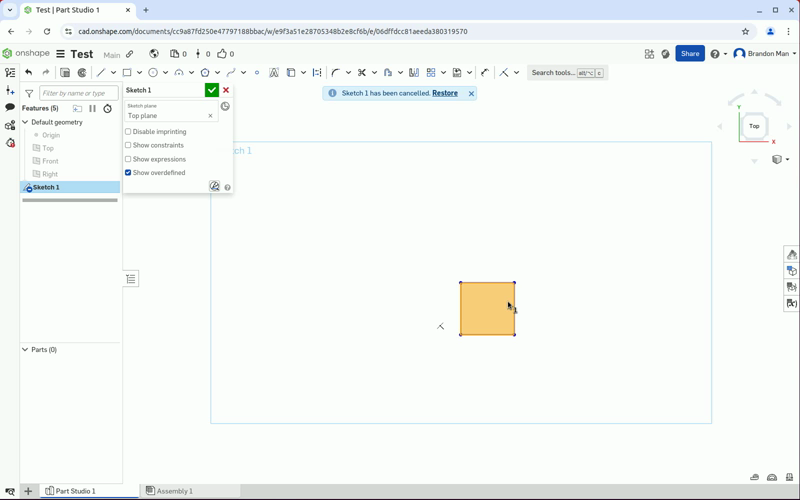
mouse_move(73, 352)
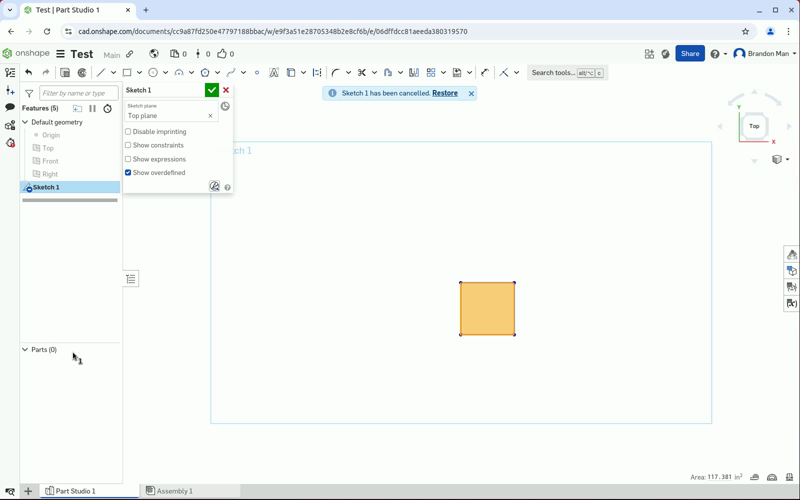
key(shift+y)
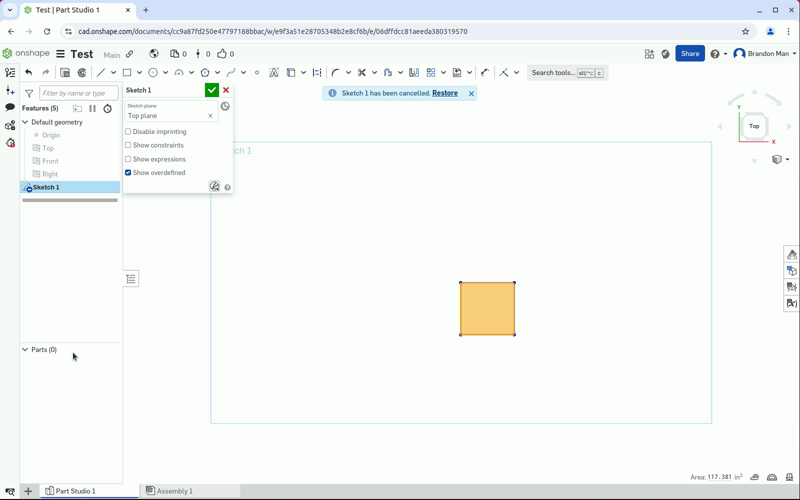
key(shift+e)
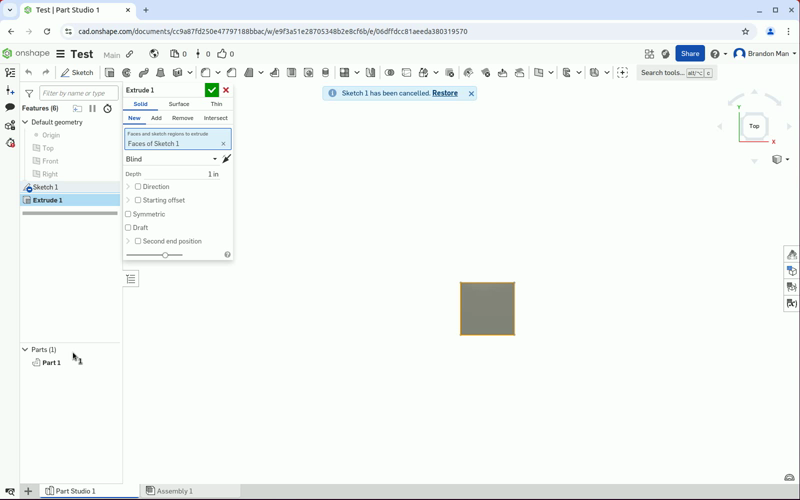
mouse_move(143, 106)
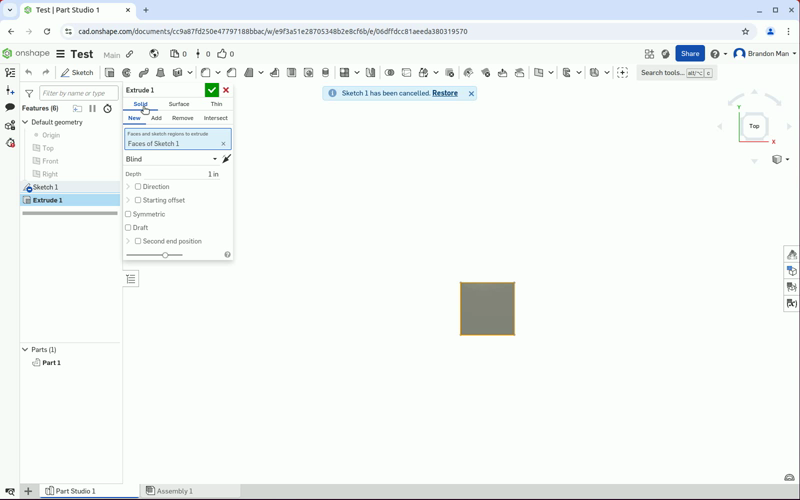
click(143, 106)
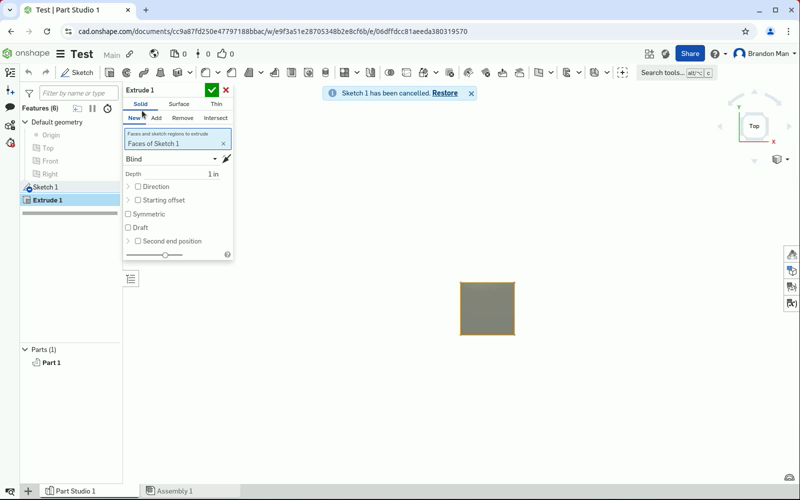
mouse_move(137, 120)
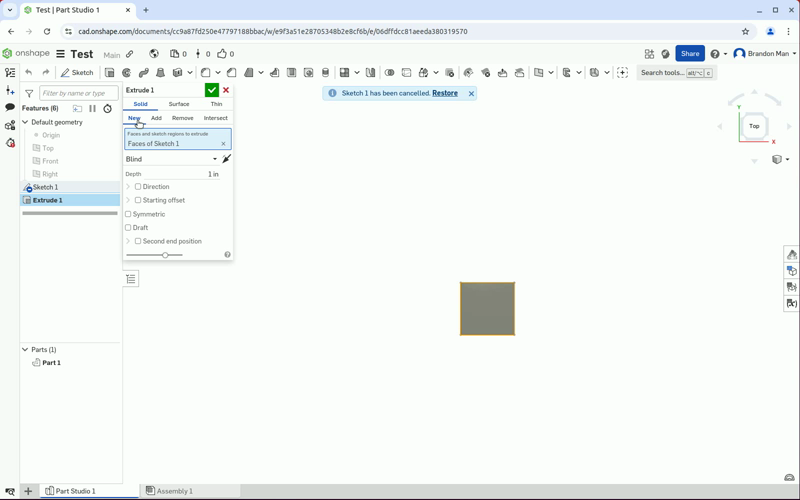
click(137, 120)
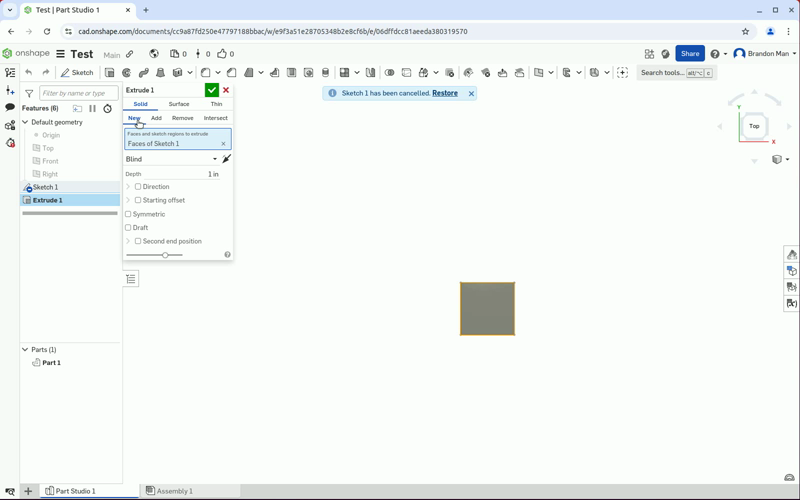
key(tab, 4)
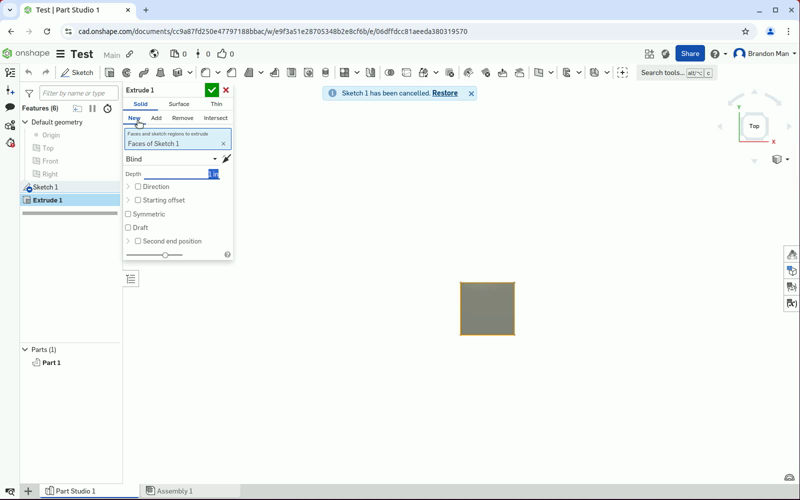
text(11.554)
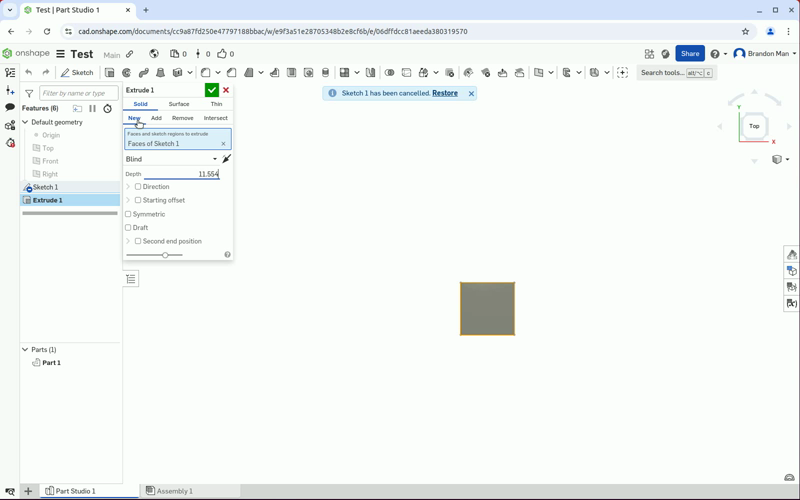
key(enter)
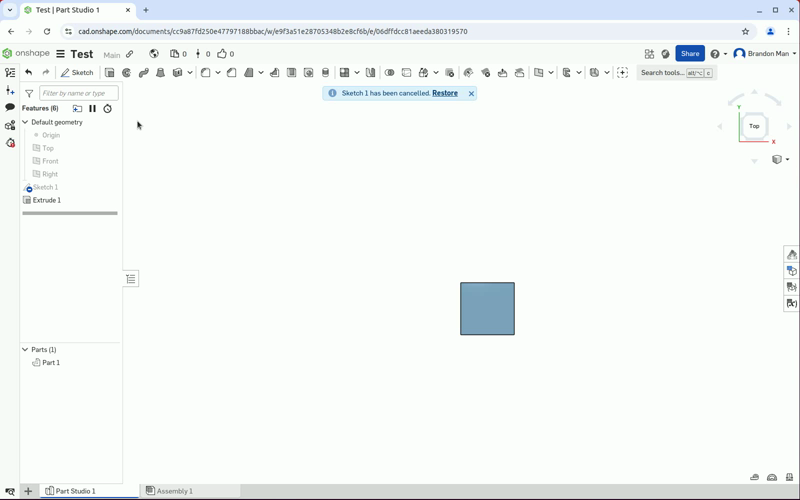
key(shift+h)
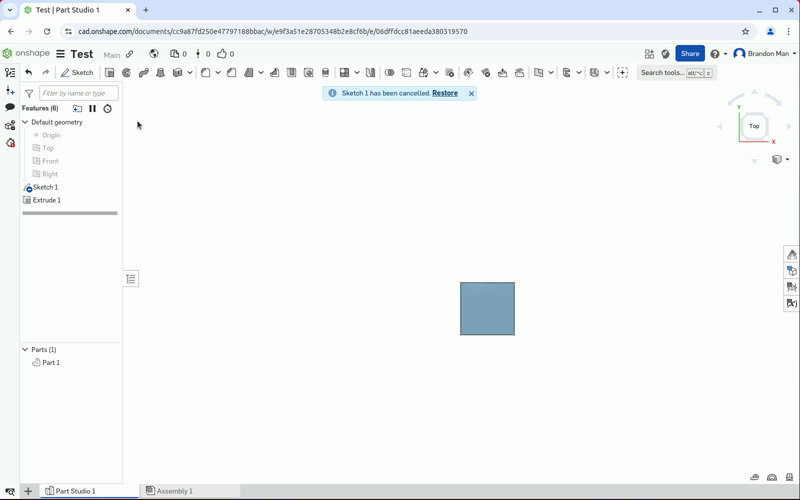
key(shift+h)
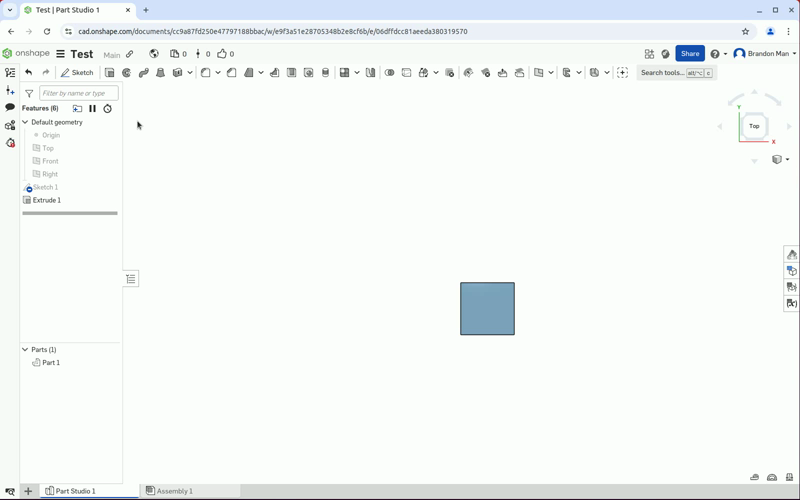
mouse_move(73, 189)
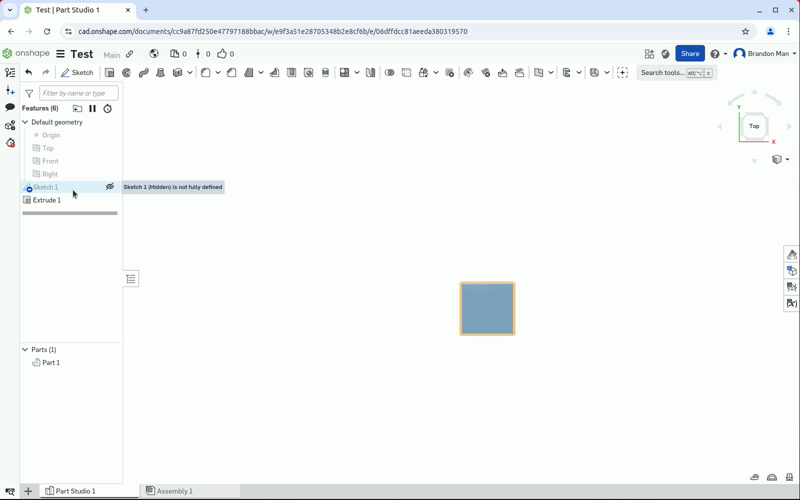
click(73, 189)
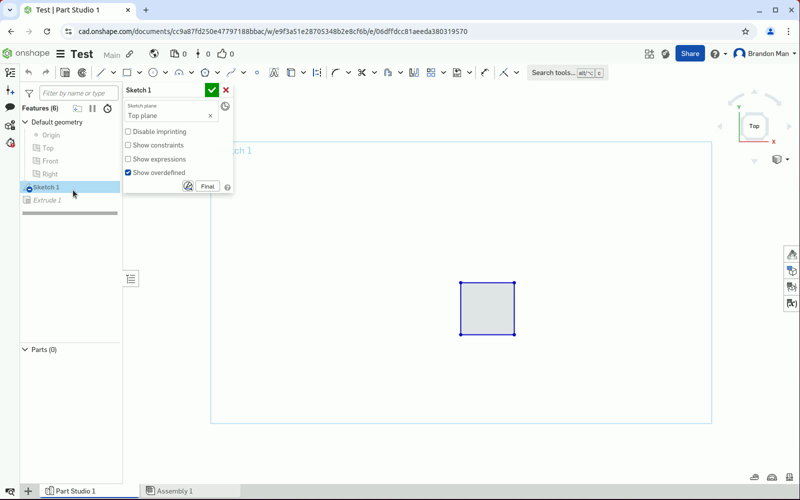
mouse_move(229, 92)
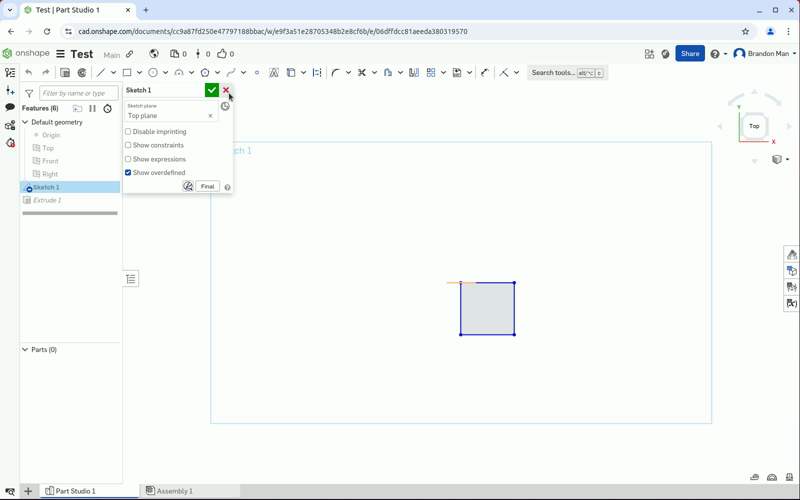
click(229, 92)
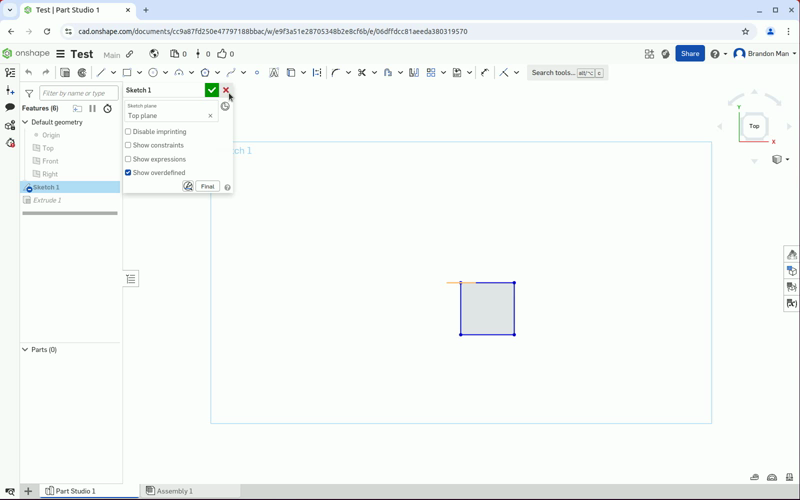
key(shift+s)
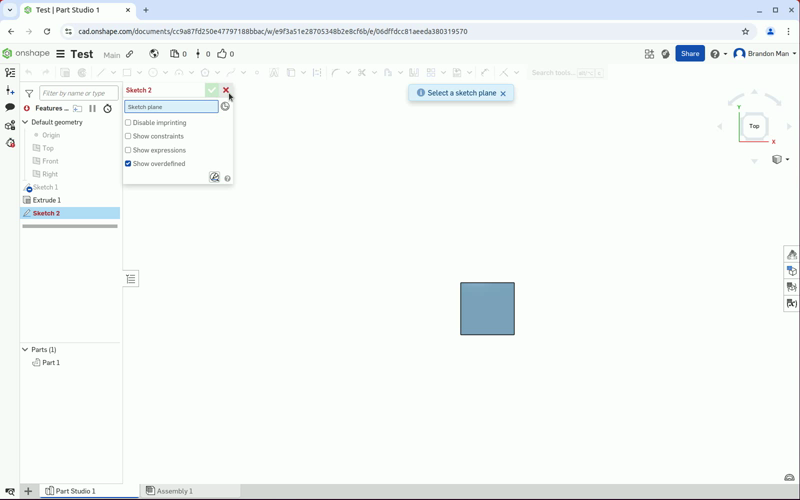
mouse_move(73, 150)
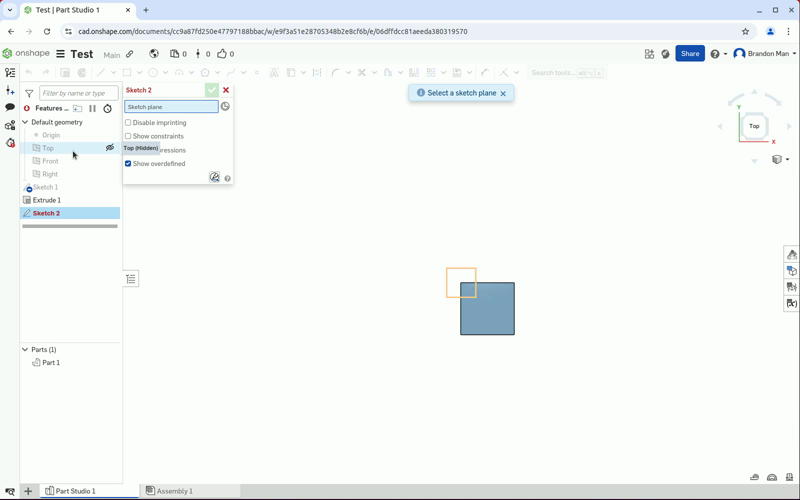
click(73, 150)
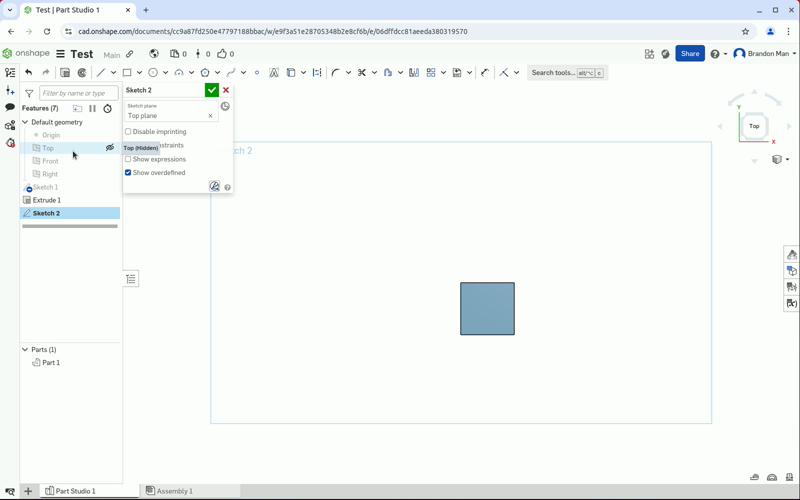
mouse_move(73, 352)
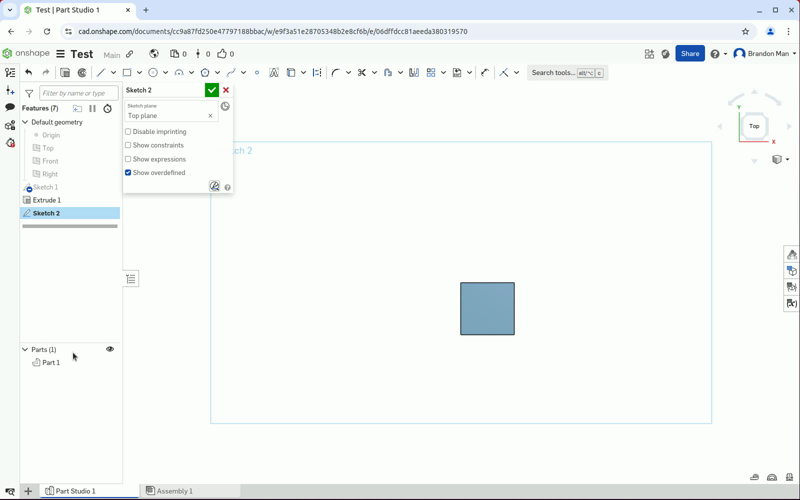
key(y)
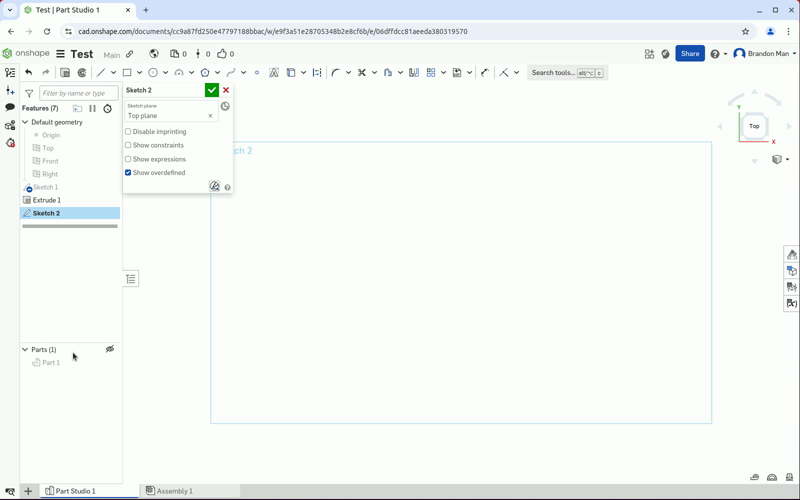
key(l)
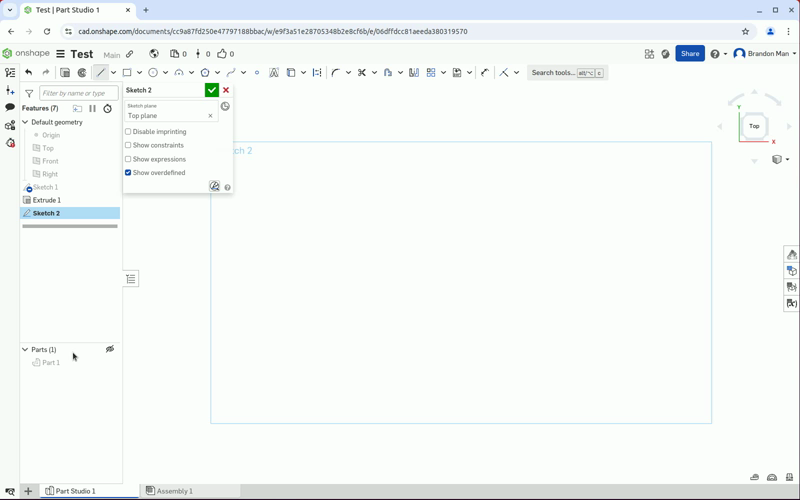
key_down(shift)
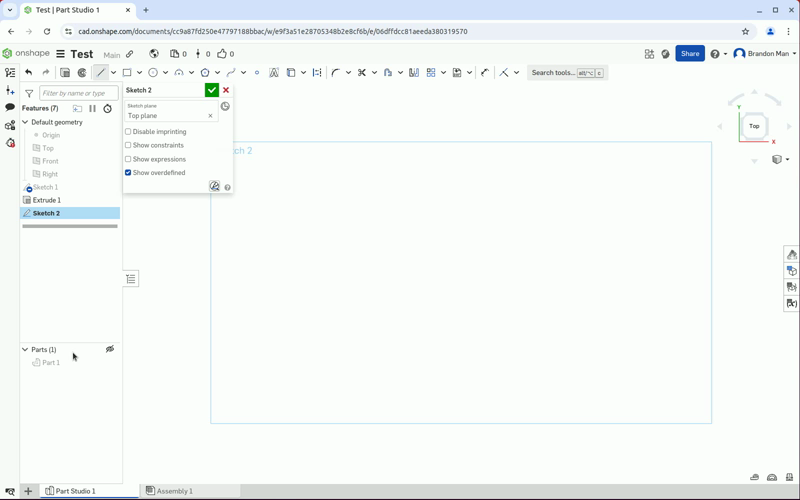
mouse_move(513, 334)
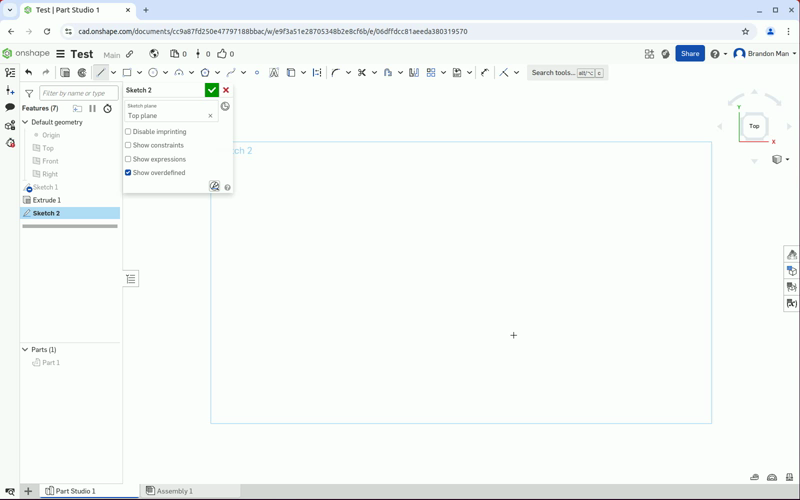
click(513, 334)
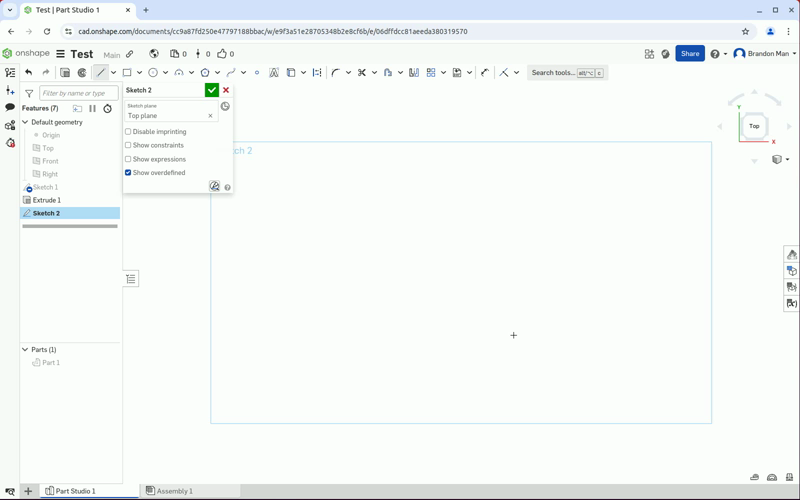
key_up(shift)
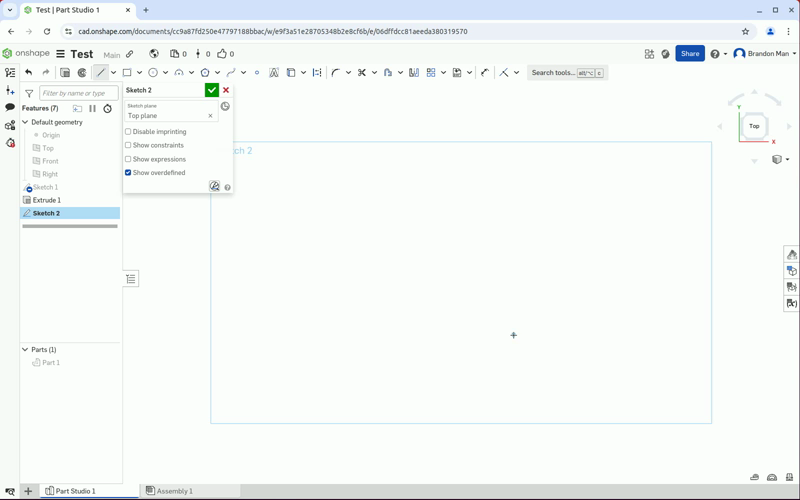
key_down(shift)
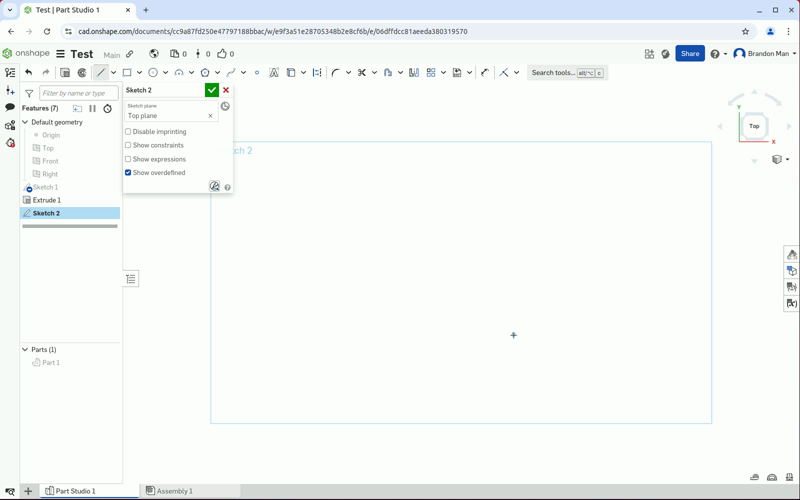
mouse_move(543, 334)
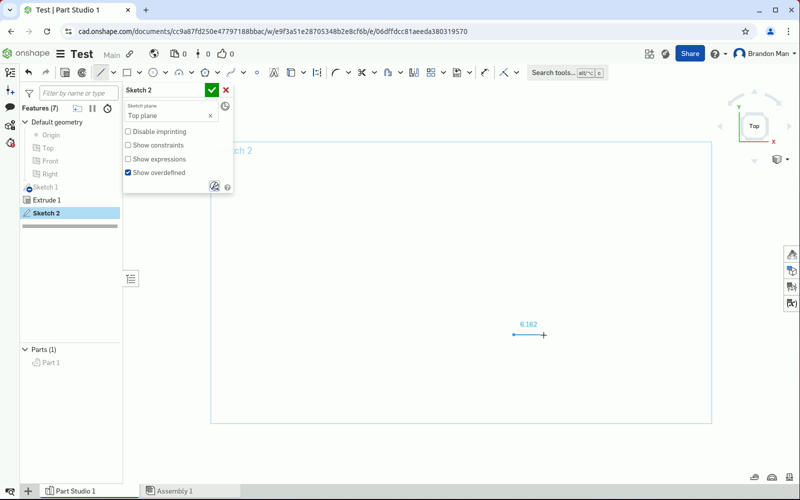
mouse_move(569, 334)
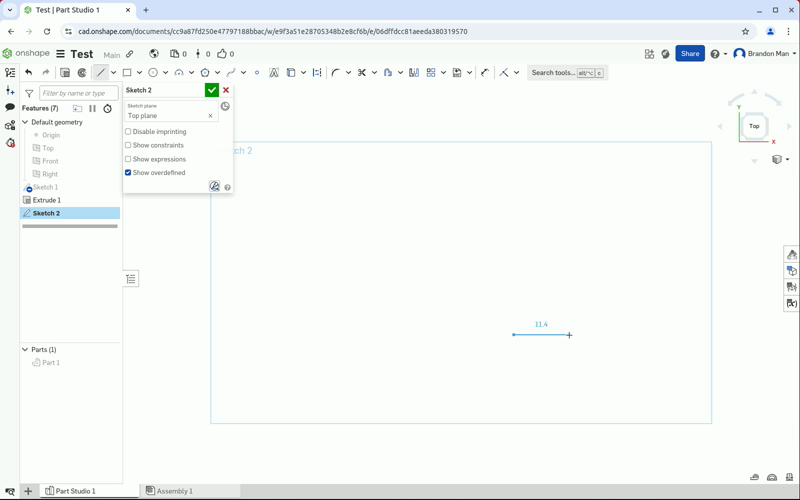
click(569, 334)
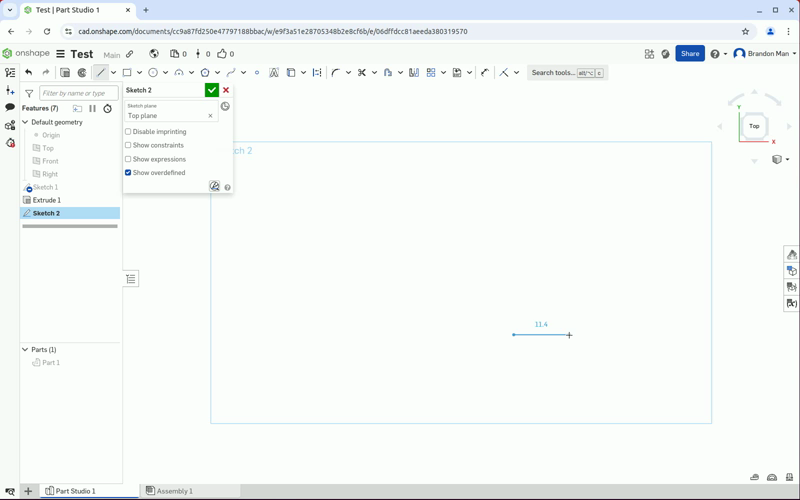
key_up(shift)
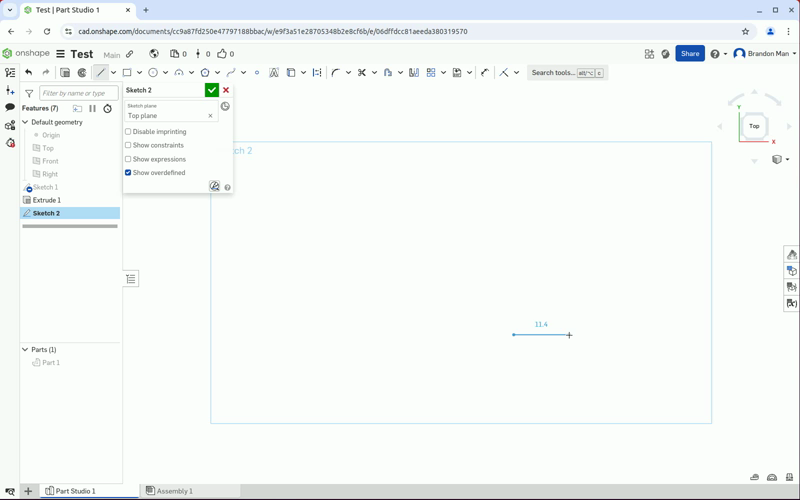
key_down(shift)
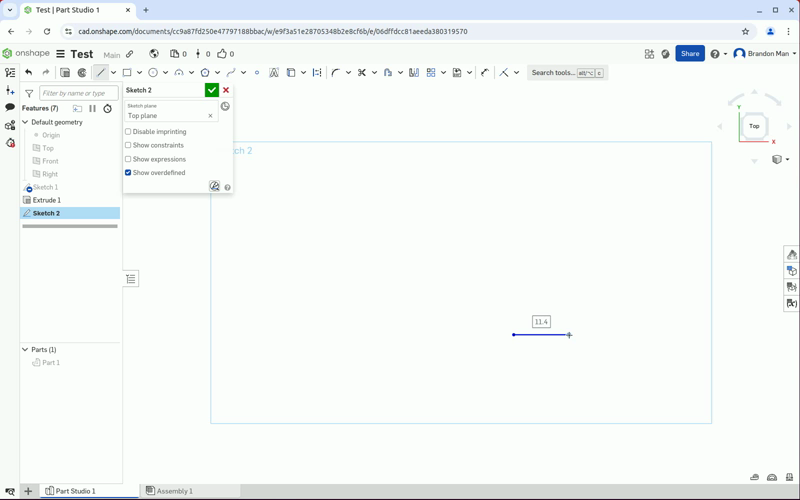
mouse_move(589, 334)
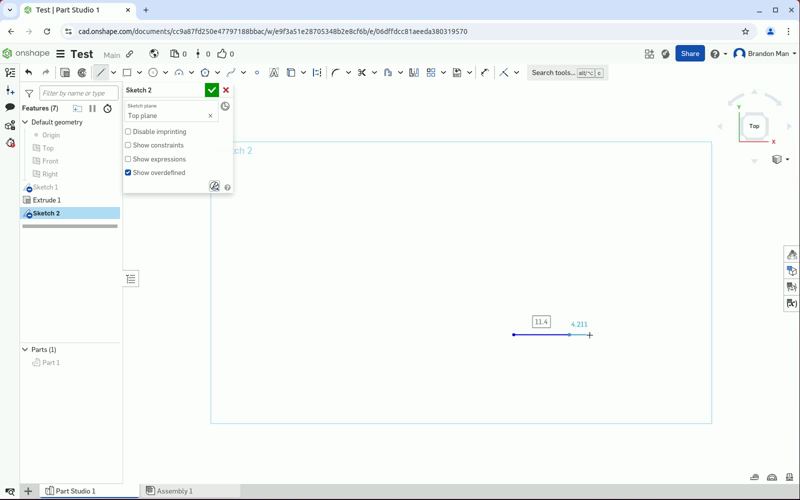
mouse_move(569, 281)
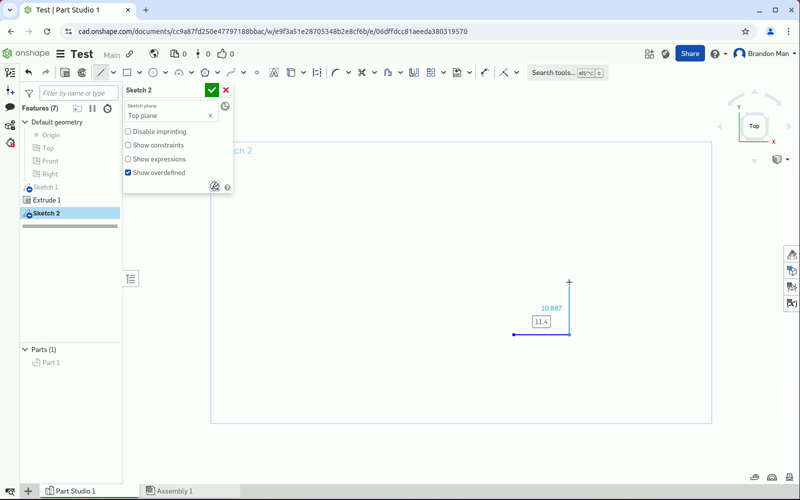
click(569, 281)
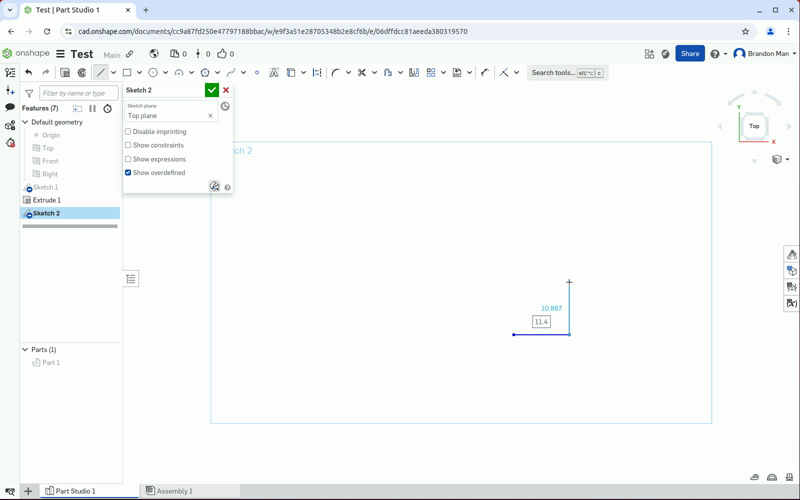
key_up(shift)
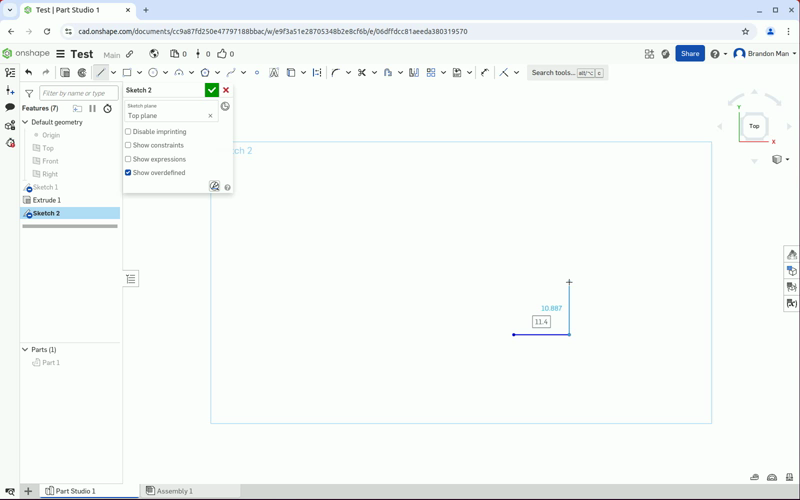
key_down(shift)
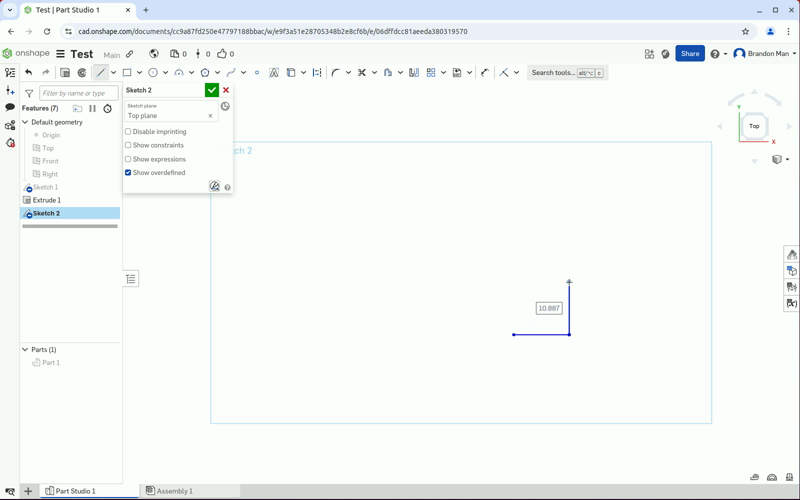
mouse_move(589, 281)
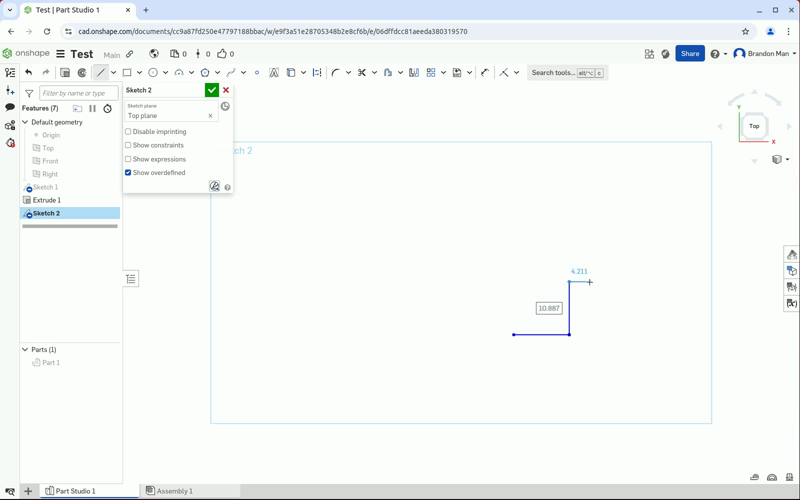
mouse_move(513, 281)
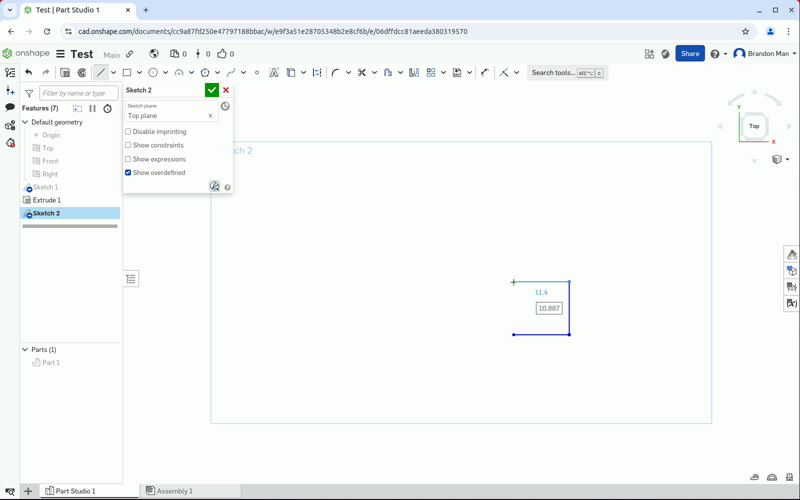
click(513, 281)
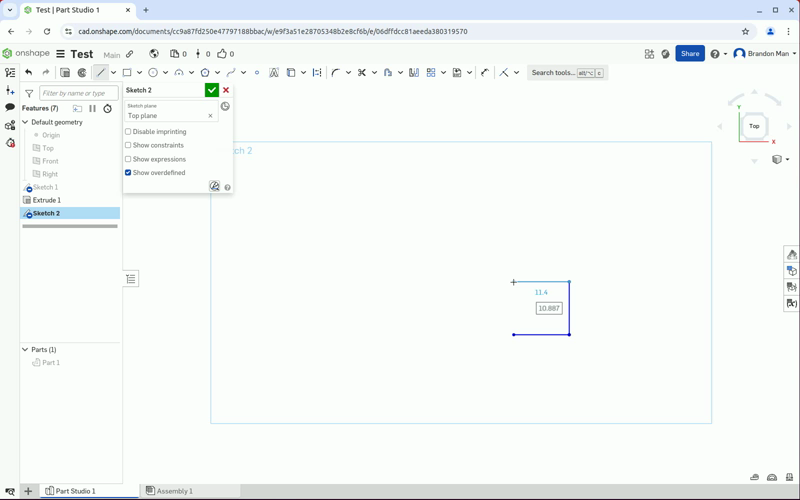
key_up(shift)
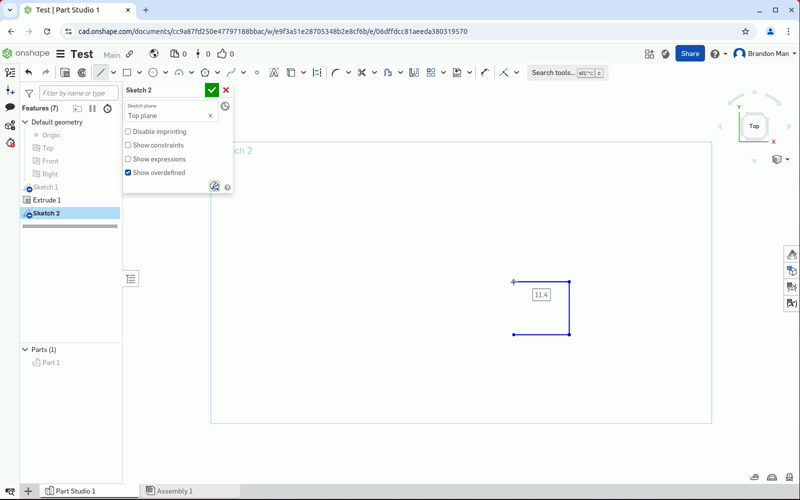
mouse_move(543, 281)
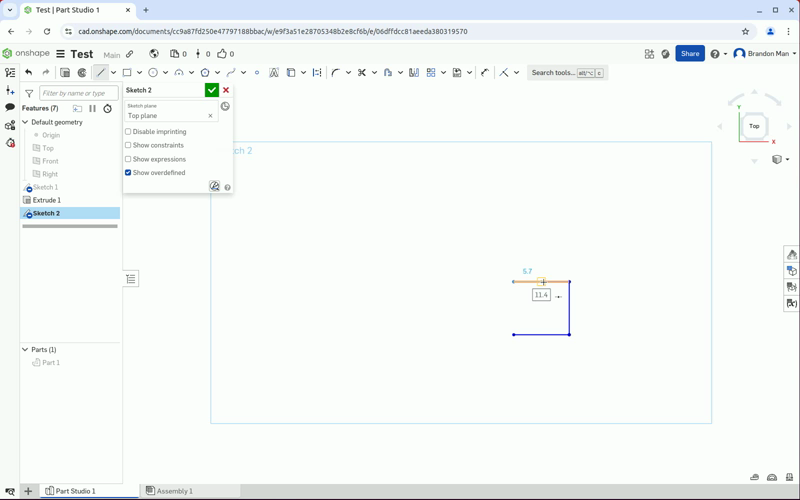
key_down(shift)
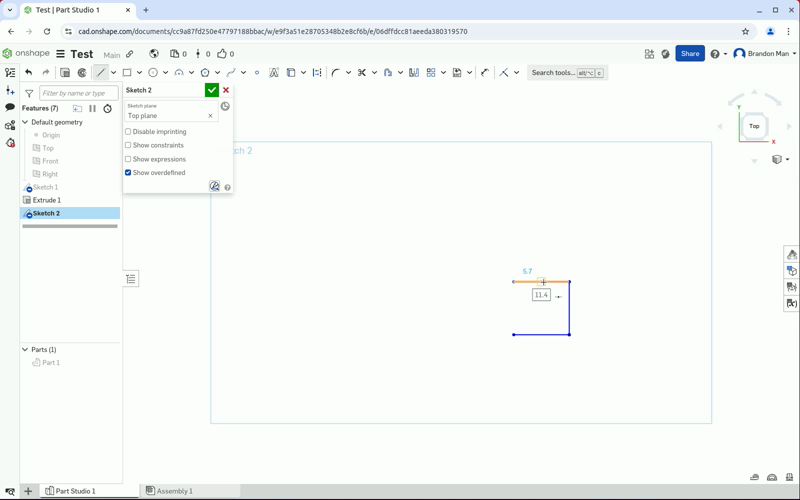
mouse_move(513, 334)
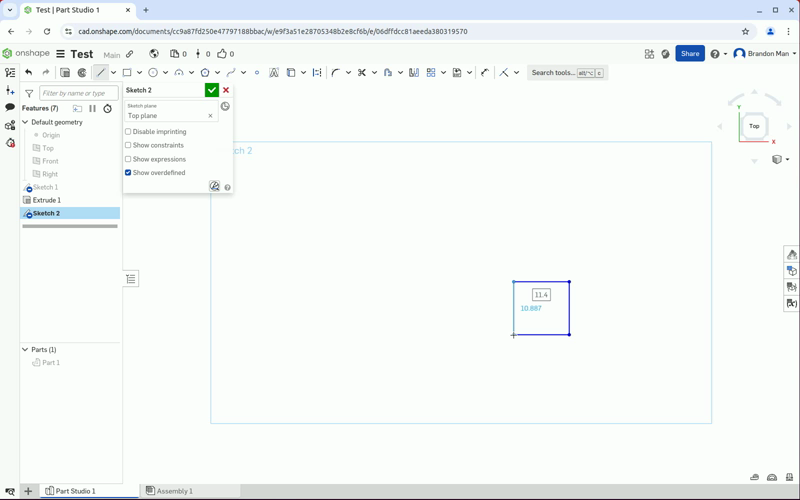
key_up(shift)
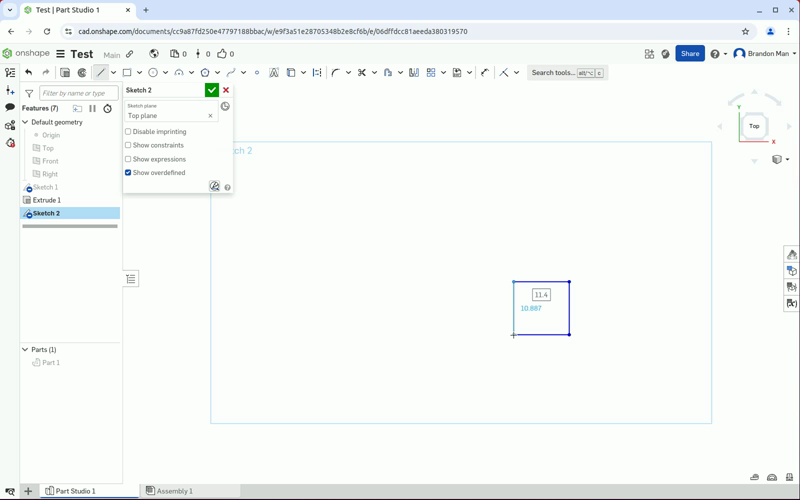
click(513, 334)
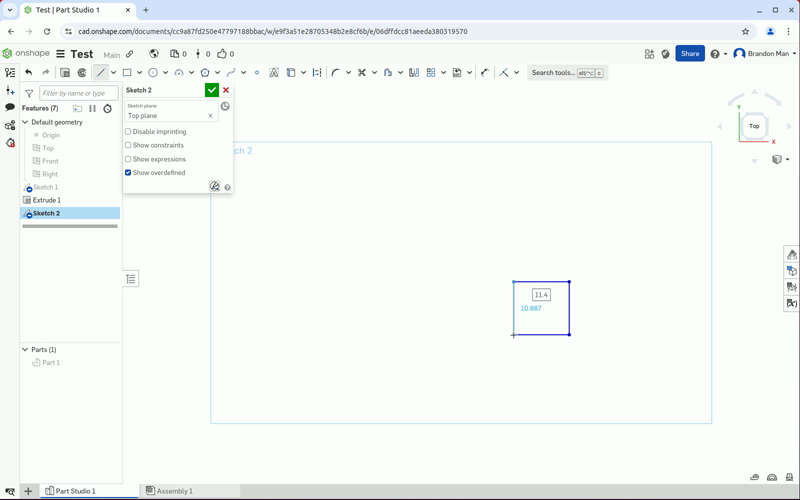
key(esc)
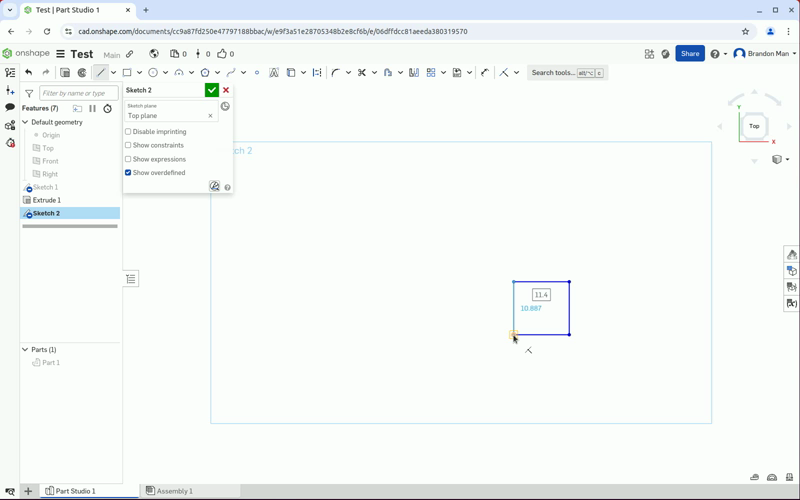
mouse_move(549, 294)
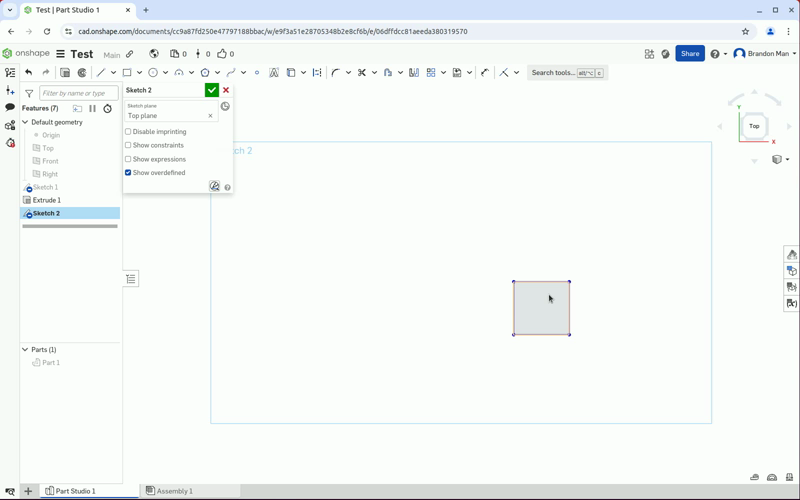
click(549, 294)
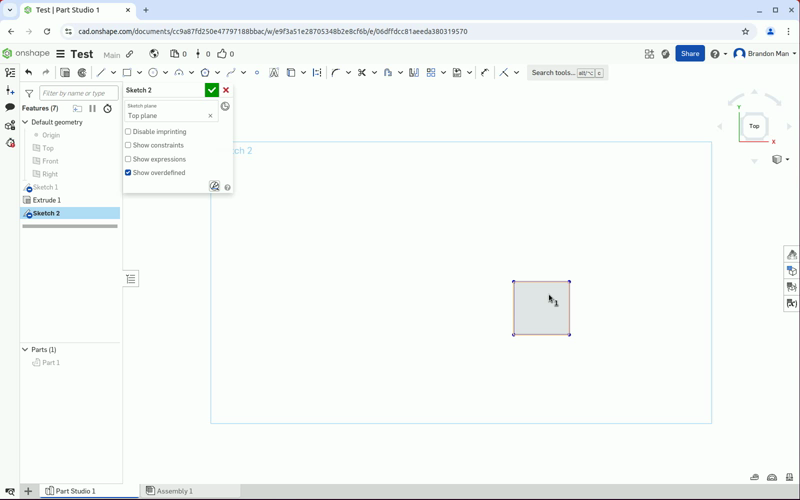
mouse_move(73, 352)
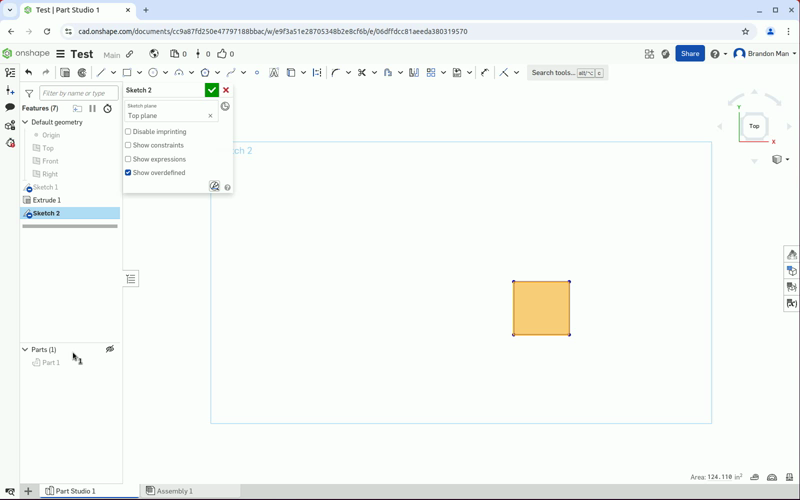
key(shift+y)
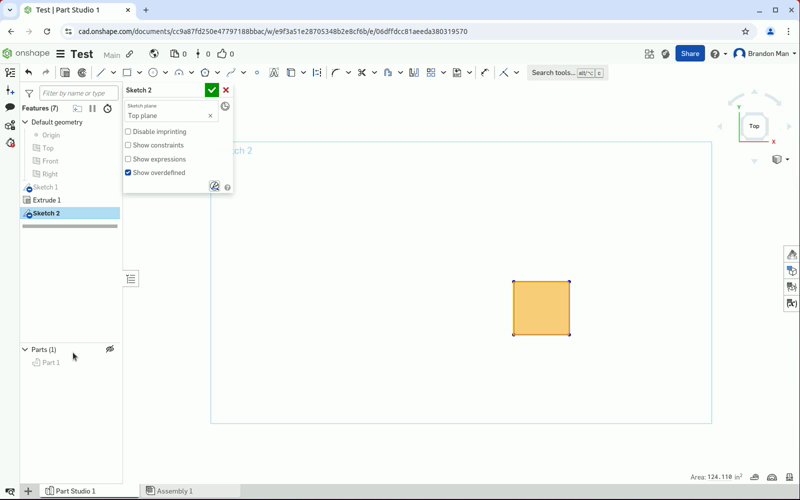
key(shift+e)
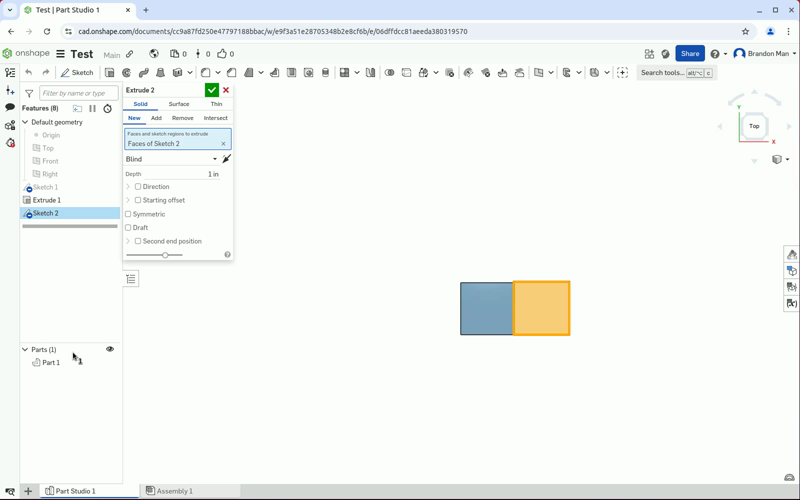
mouse_move(143, 106)
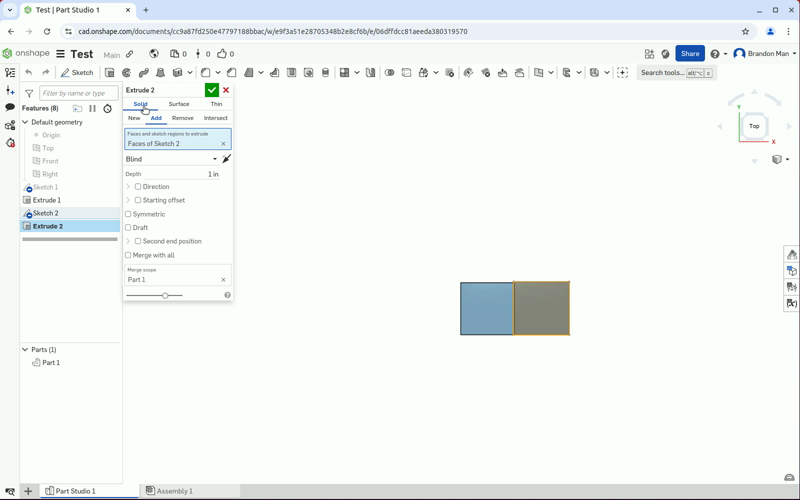
click(143, 106)
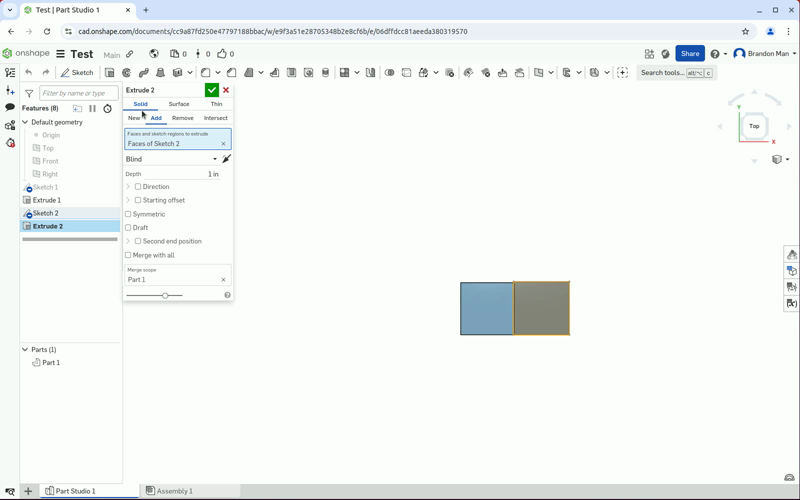
mouse_move(137, 120)
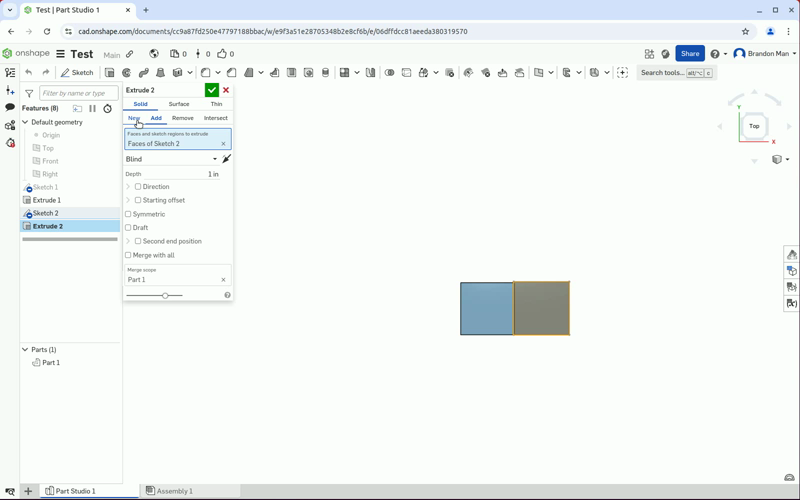
click(137, 120)
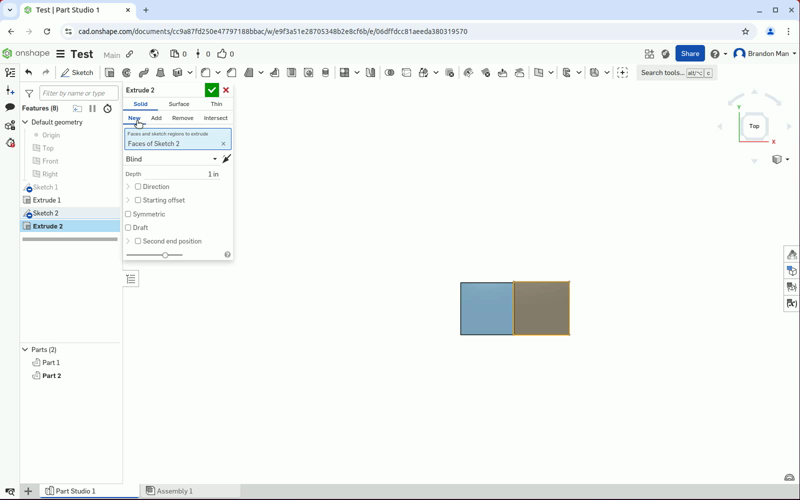
key(tab, 4)
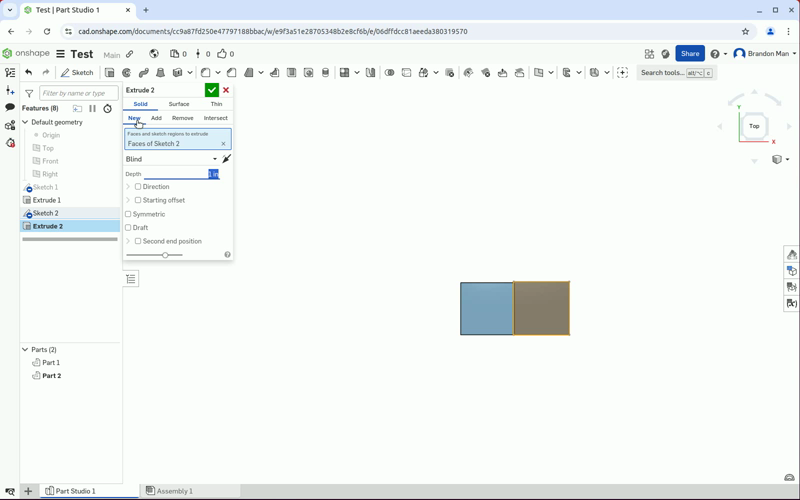
text(23.108)
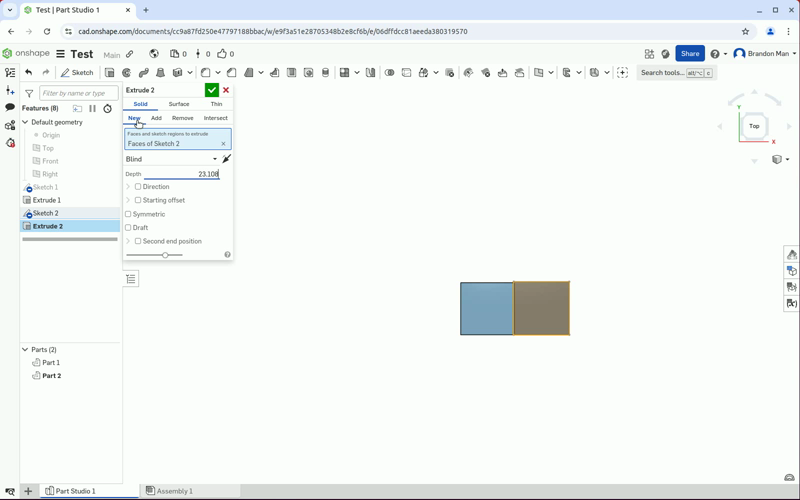
key(enter)
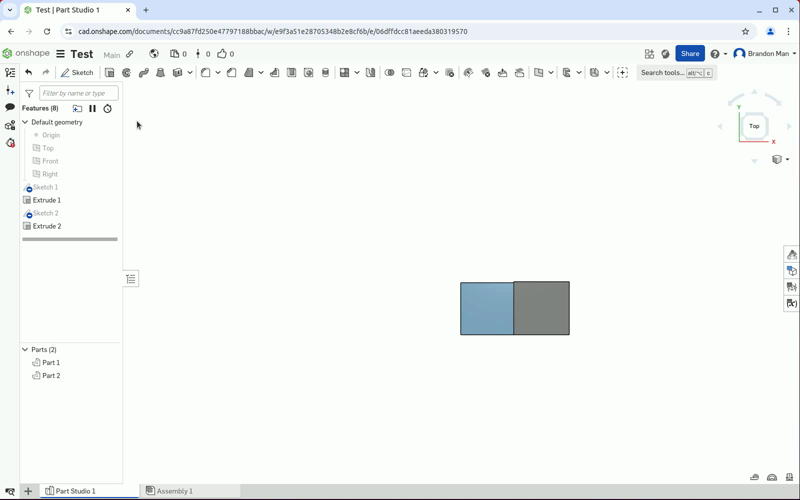
key(shift+h)
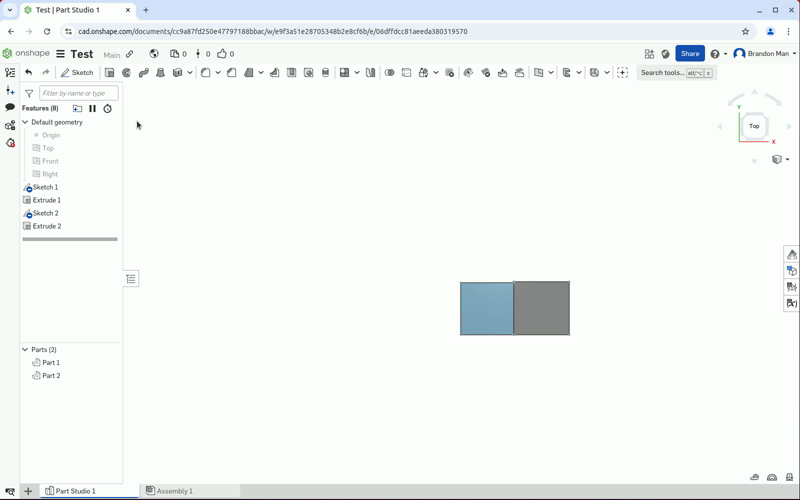
key(shift+h)
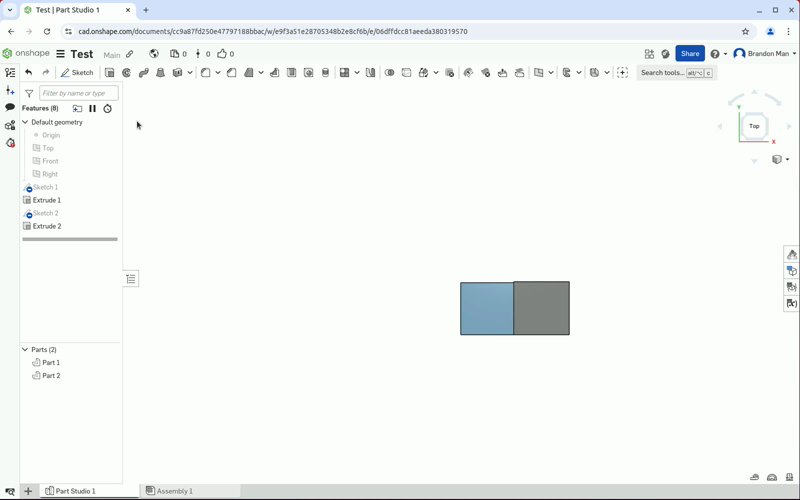
mouse_move(73, 189)
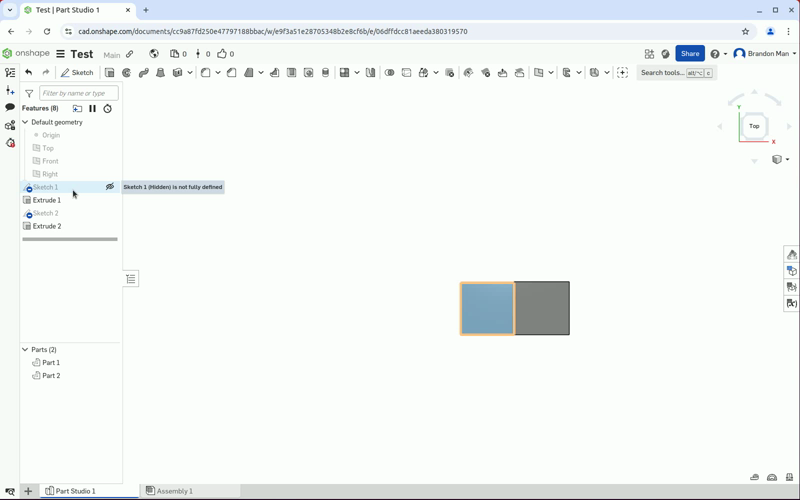
click(73, 189)
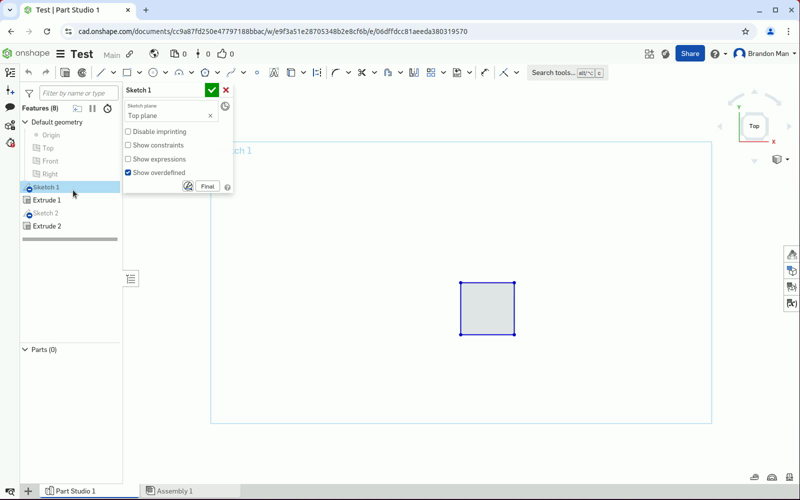
mouse_move(229, 92)
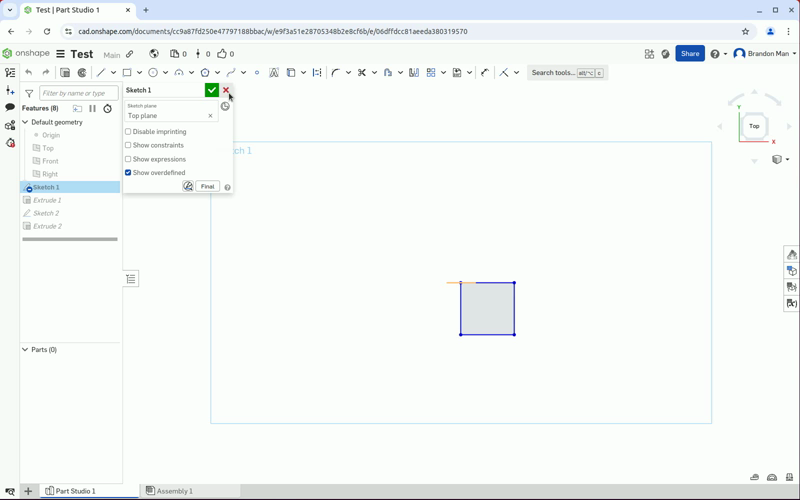
click(229, 92)
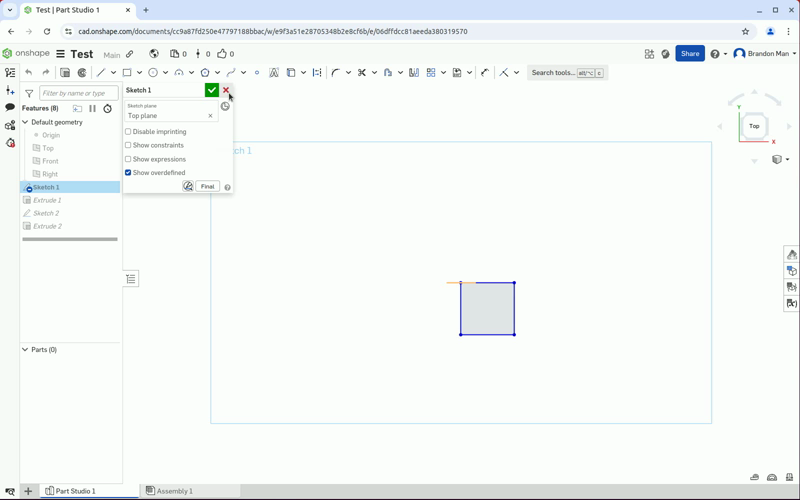
key(shift+s)
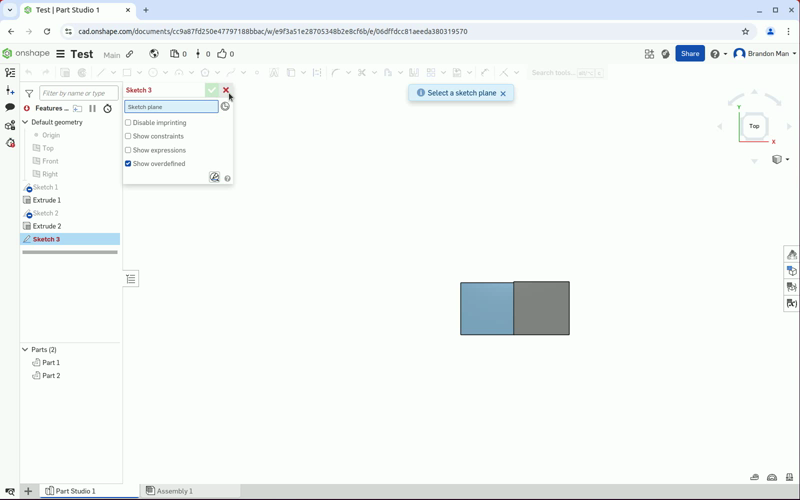
mouse_move(73, 150)
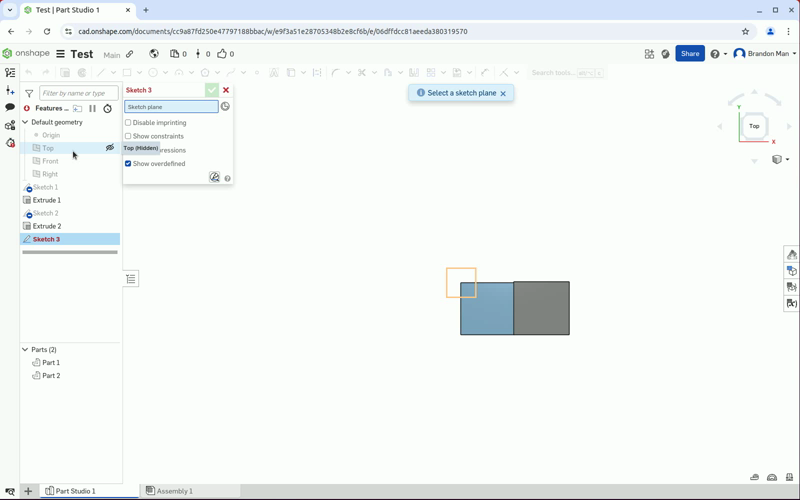
click(73, 150)
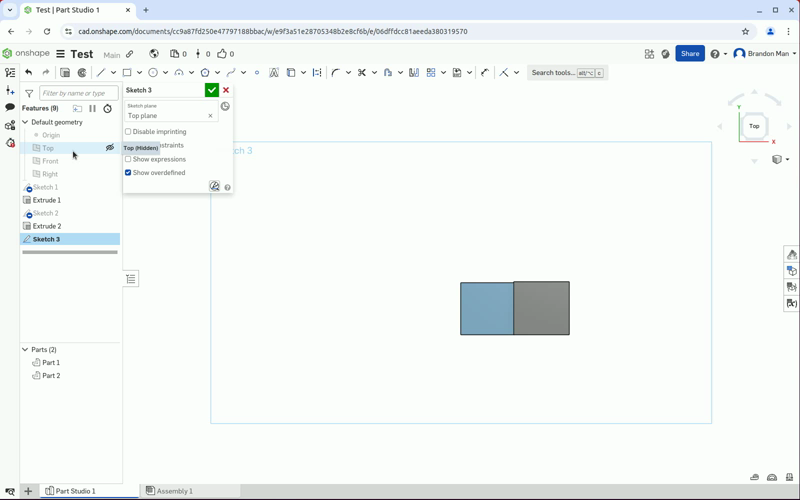
mouse_move(73, 352)
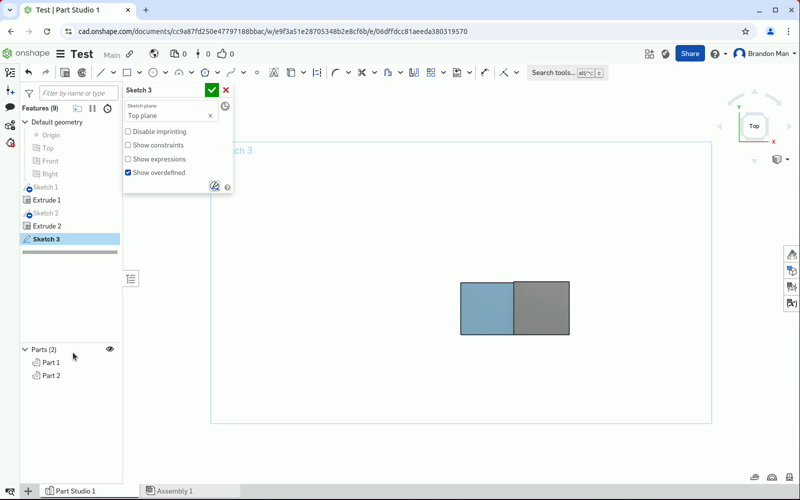
key(y)
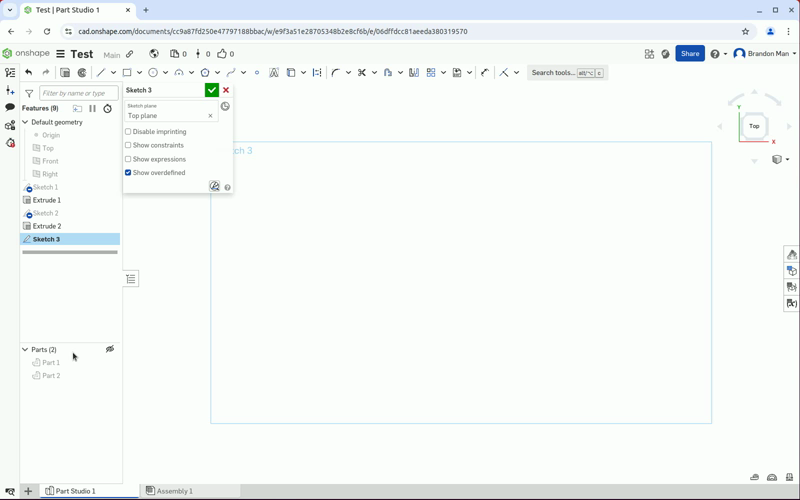
key(l)
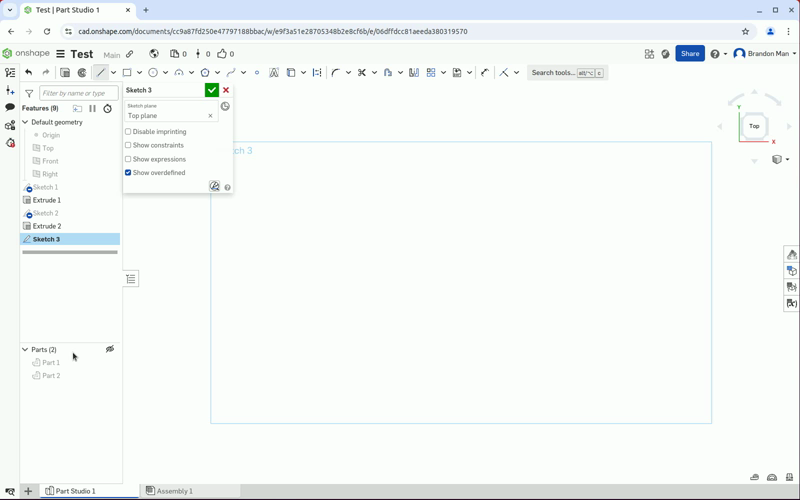
key_down(shift)
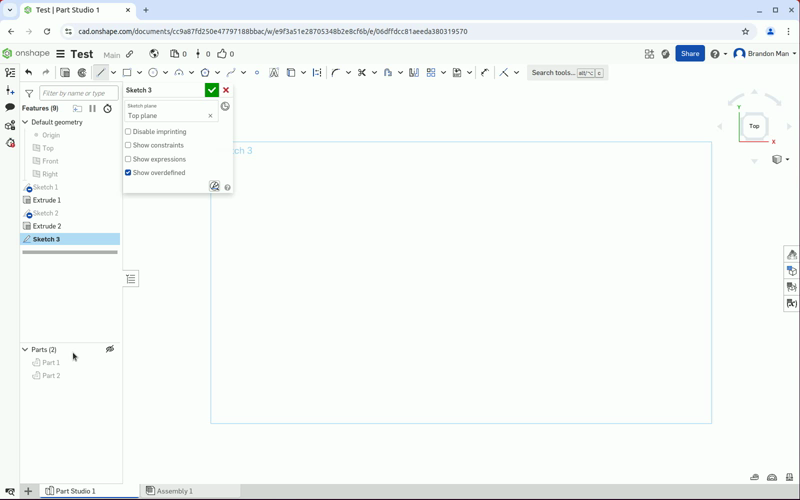
mouse_move(460, 363)
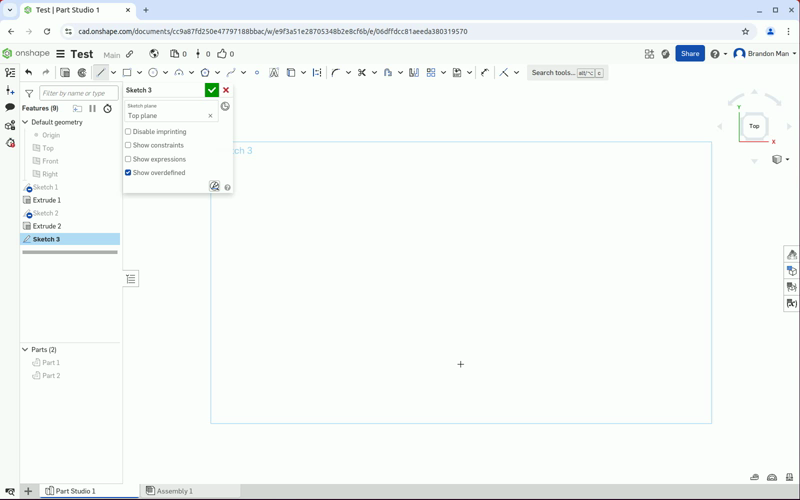
click(460, 363)
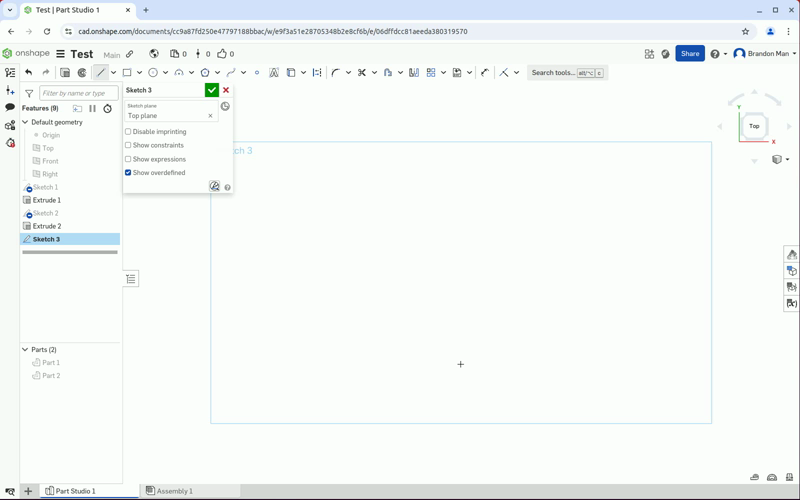
key_up(shift)
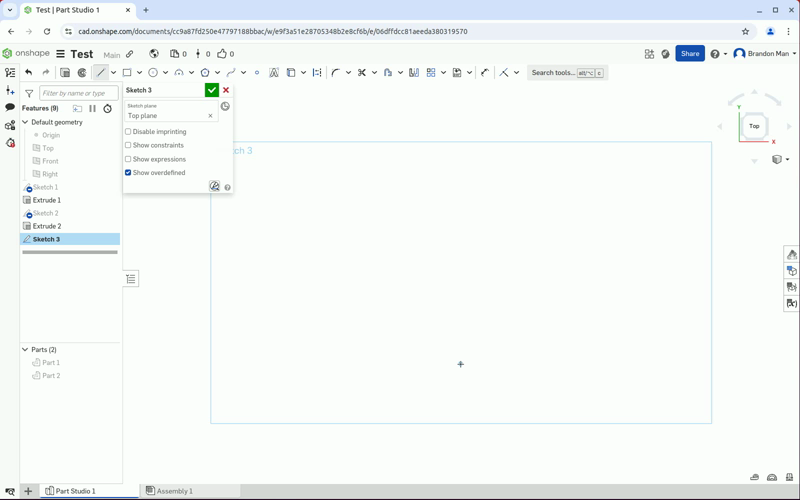
key_down(shift)
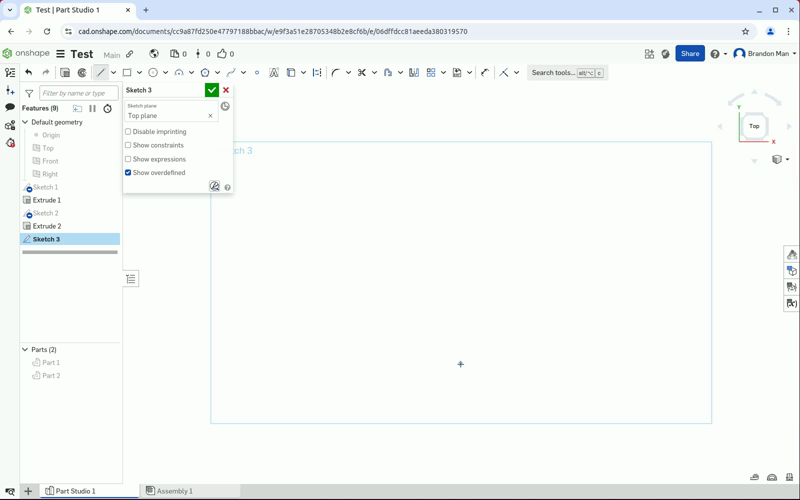
mouse_move(568, 363)
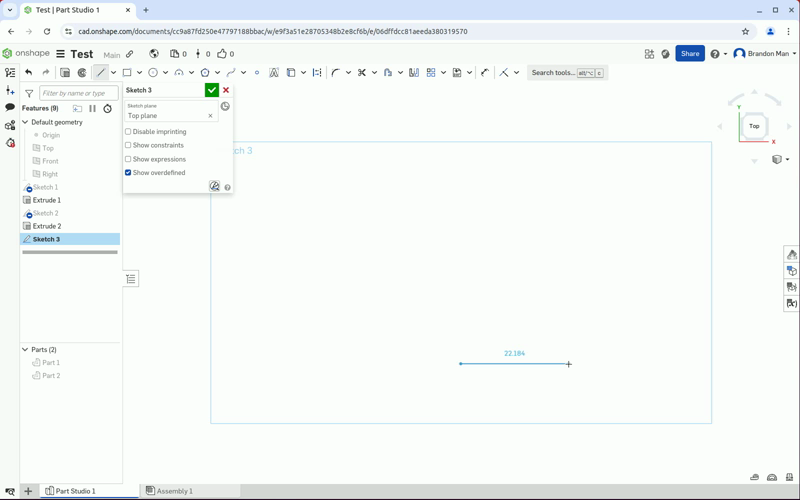
click(568, 363)
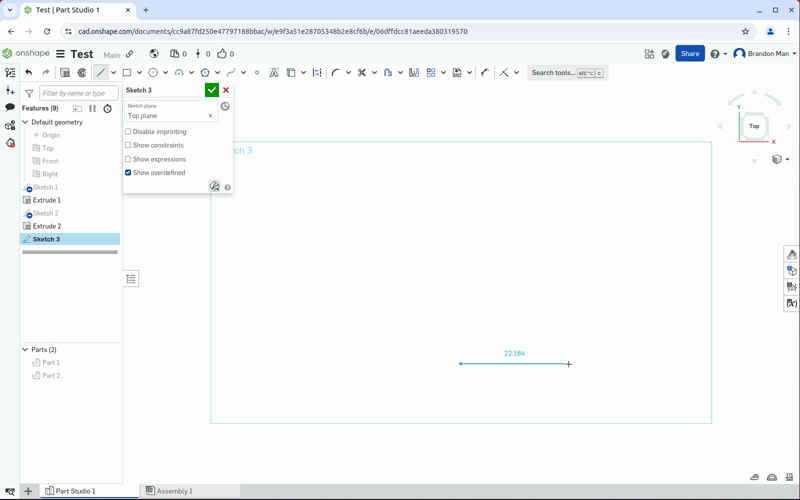
key_up(shift)
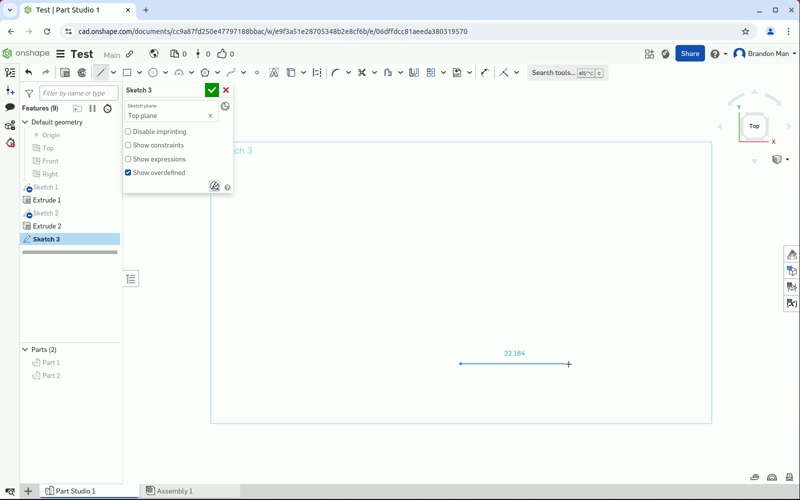
key_down(shift)
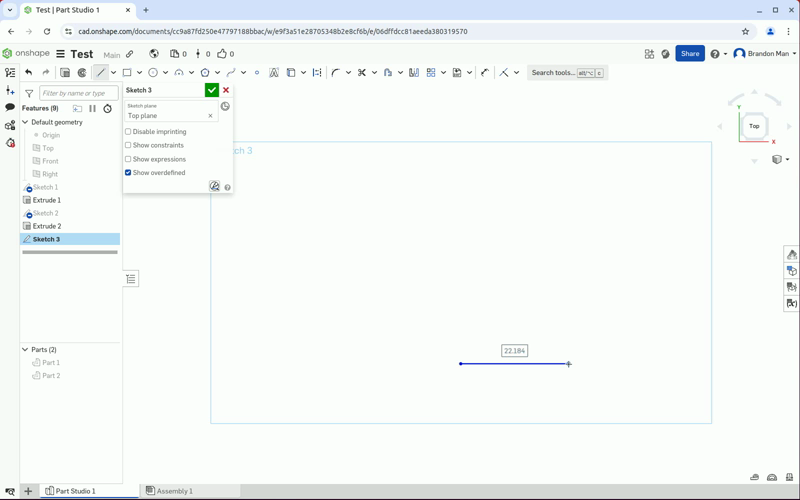
mouse_move(589, 363)
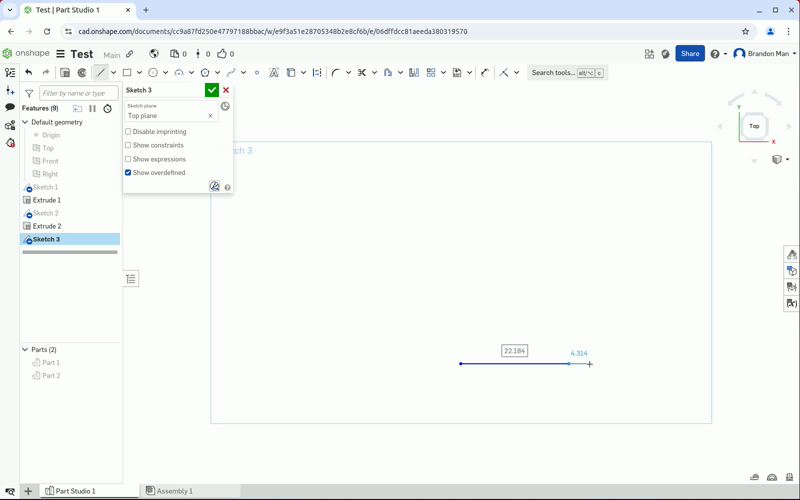
mouse_move(568, 334)
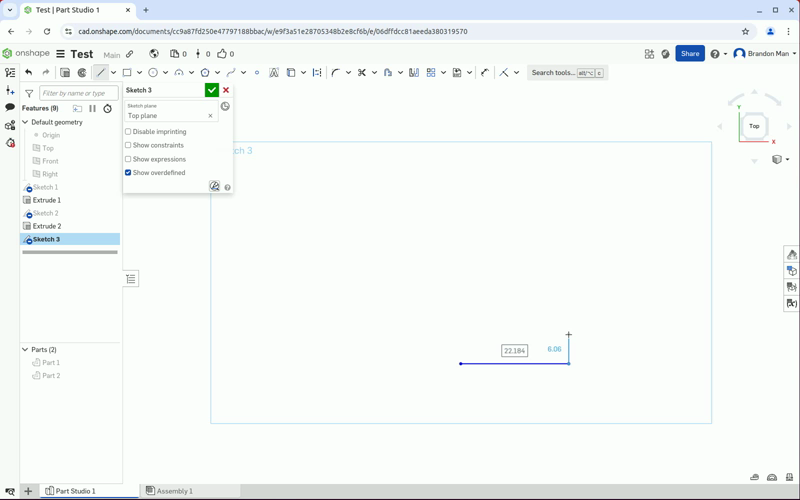
click(568, 334)
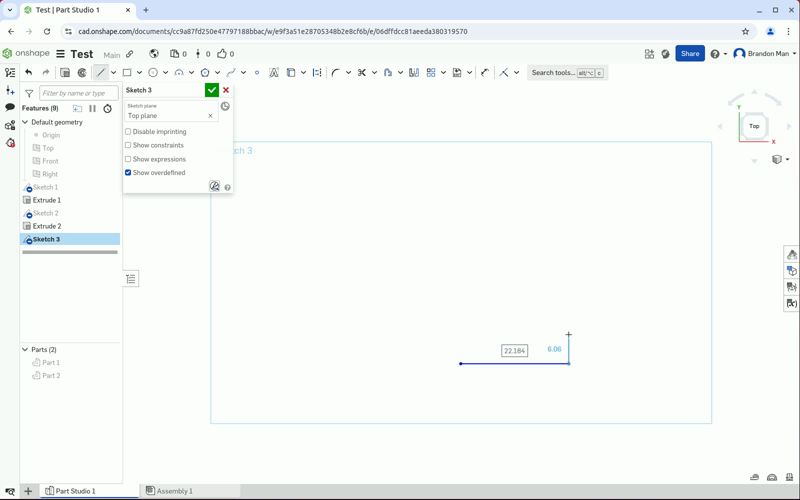
key_up(shift)
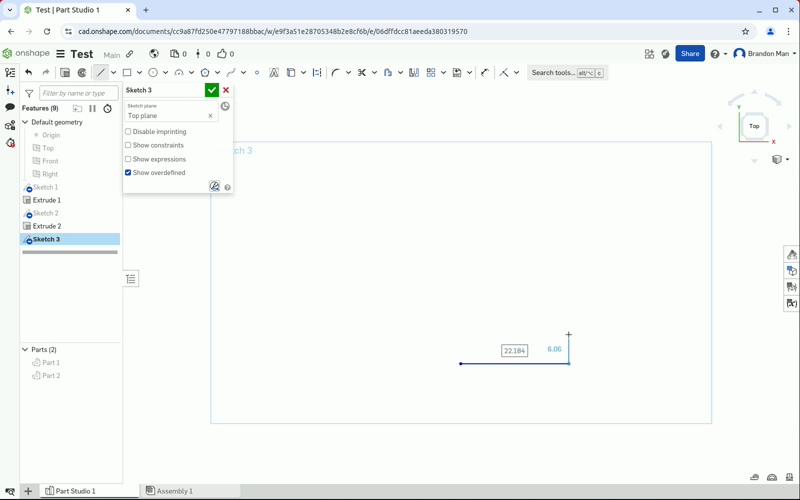
key_down(shift)
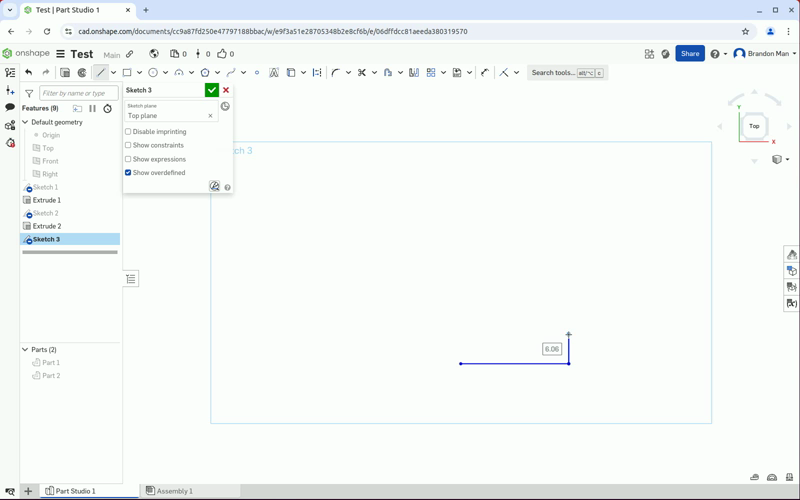
mouse_move(460, 334)
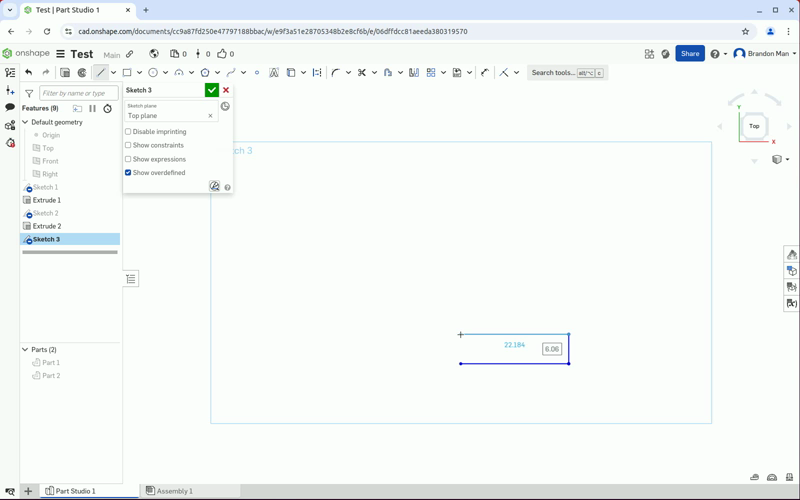
click(460, 334)
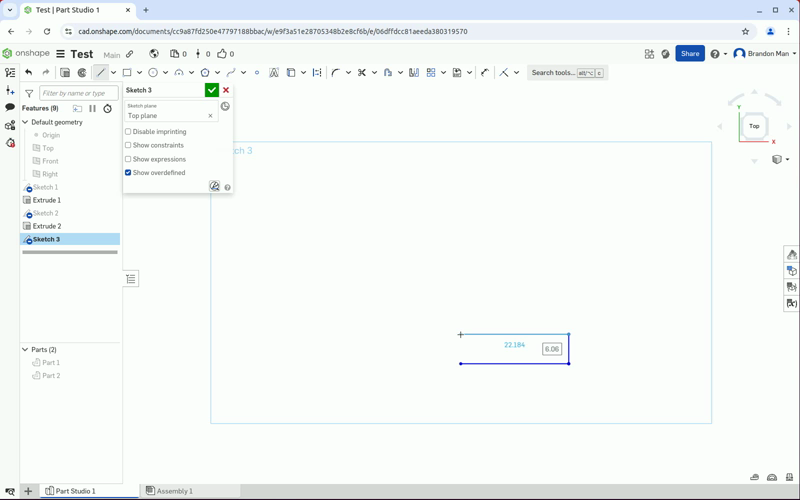
key_up(shift)
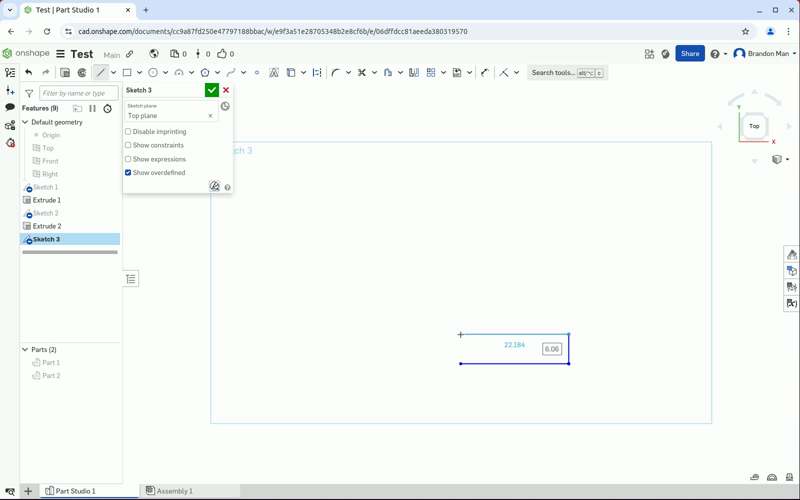
mouse_move(490, 334)
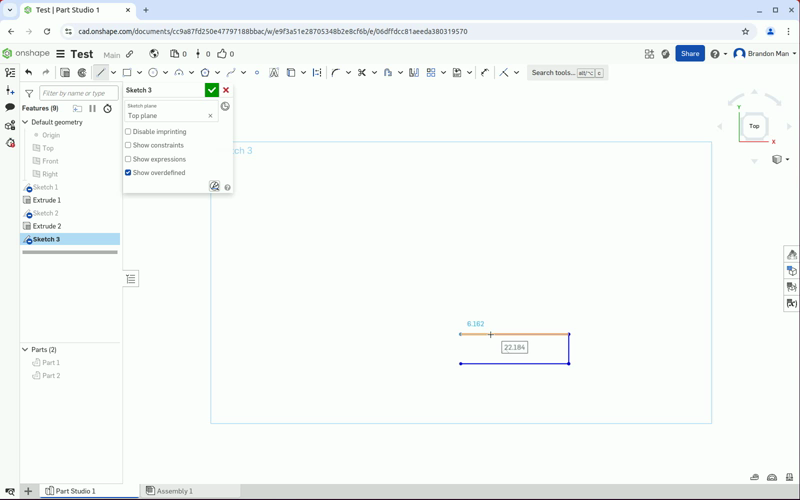
key_down(shift)
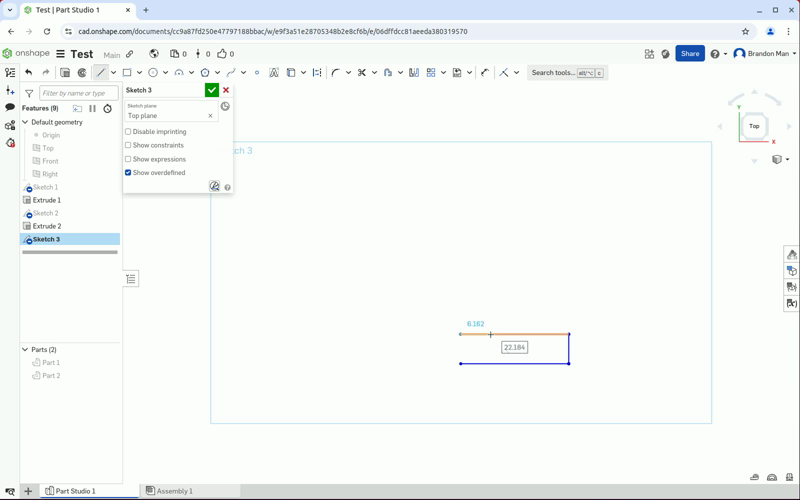
mouse_move(460, 363)
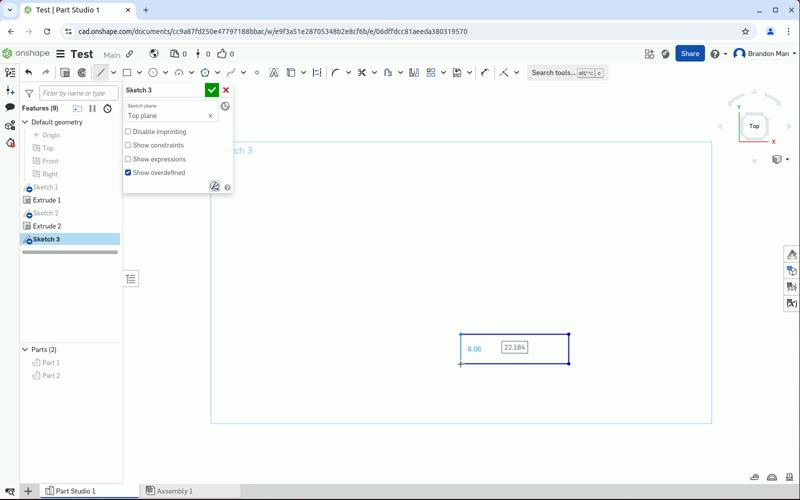
key_up(shift)
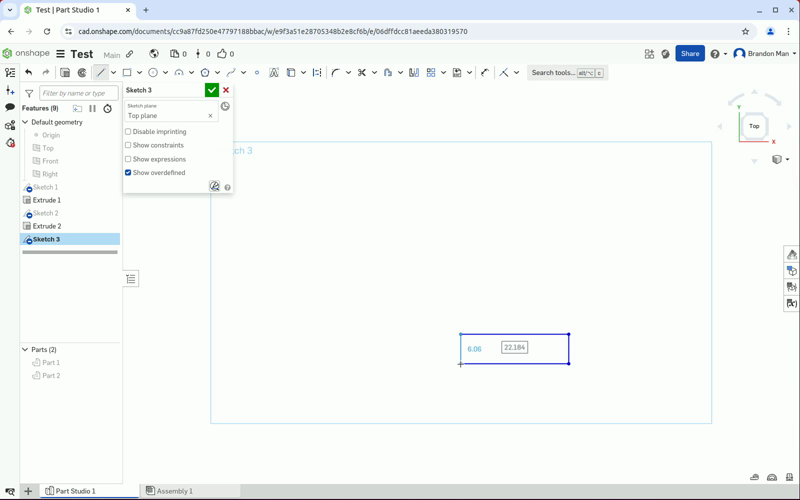
click(460, 363)
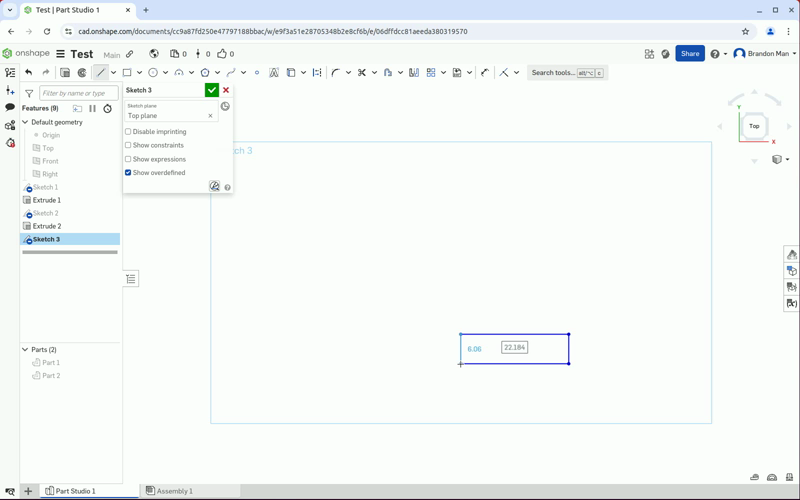
key(esc)
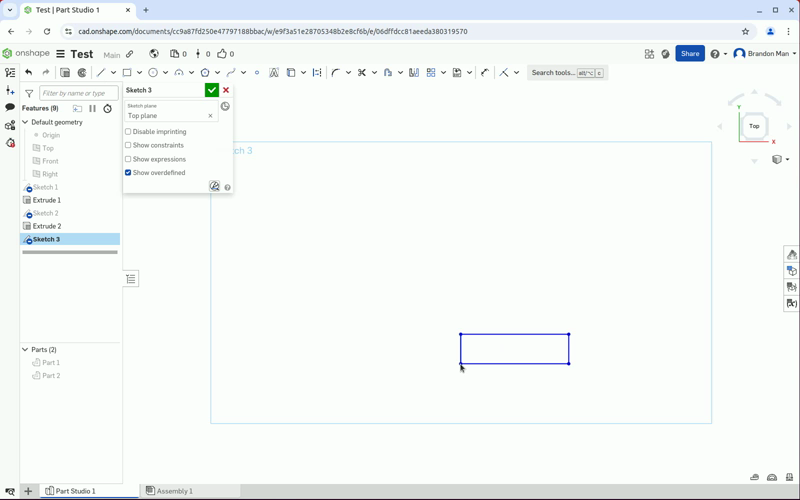
mouse_move(543, 342)
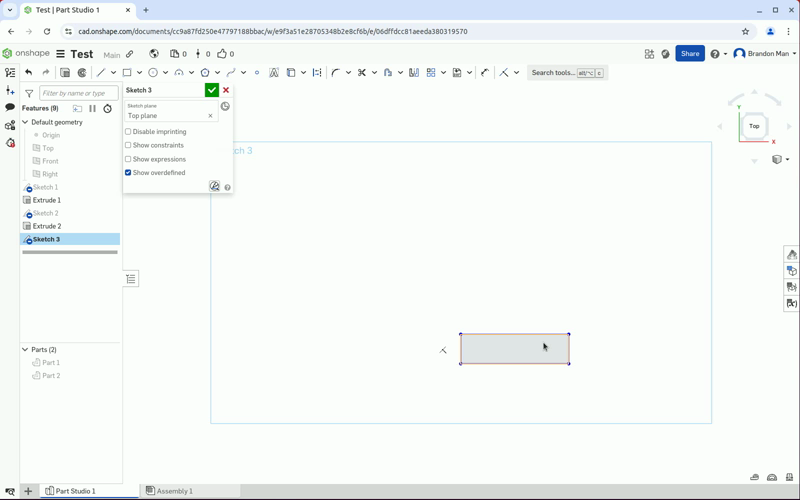
click(543, 342)
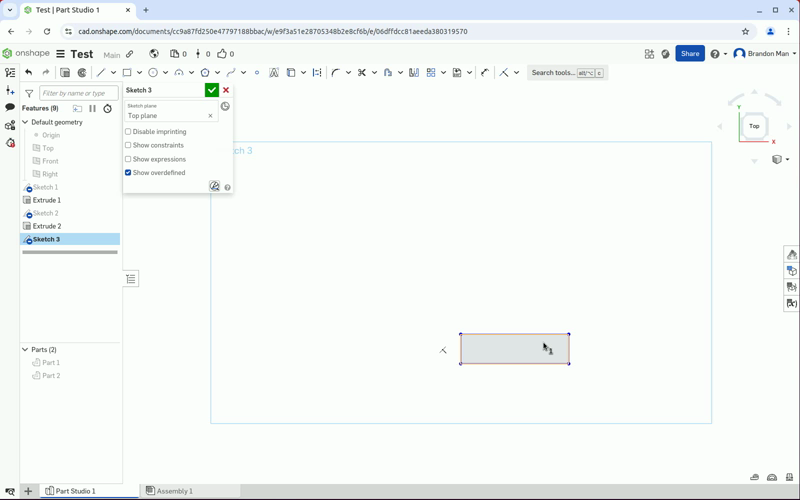
mouse_move(73, 352)
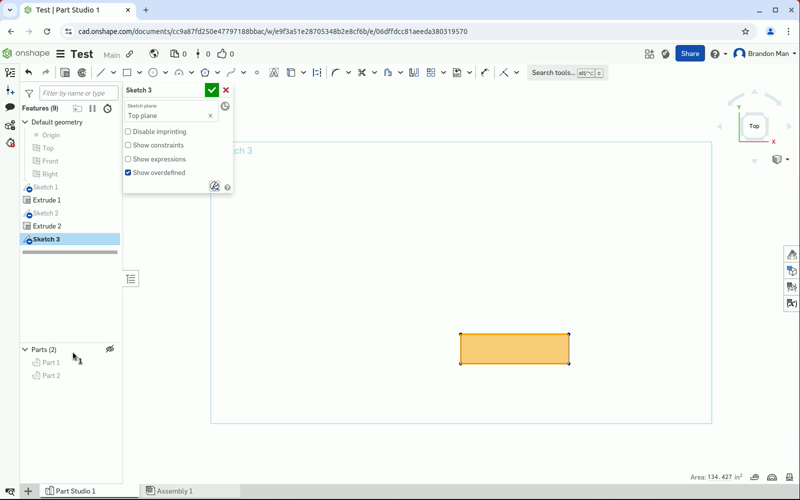
key(shift+y)
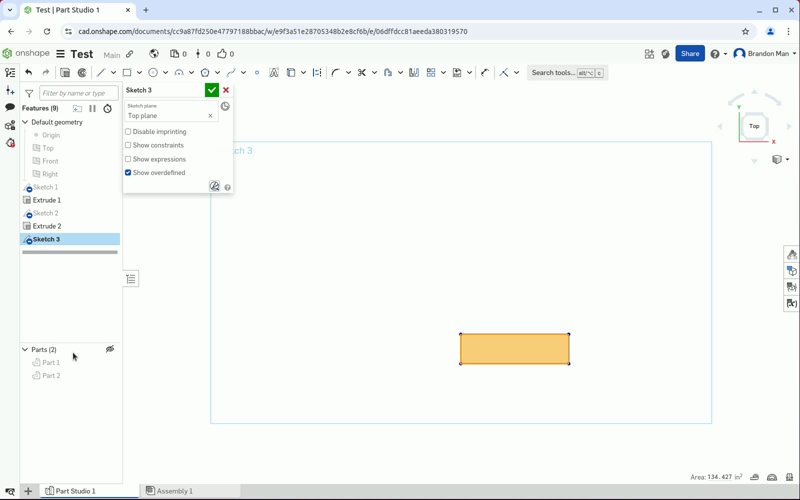
key(shift+e)
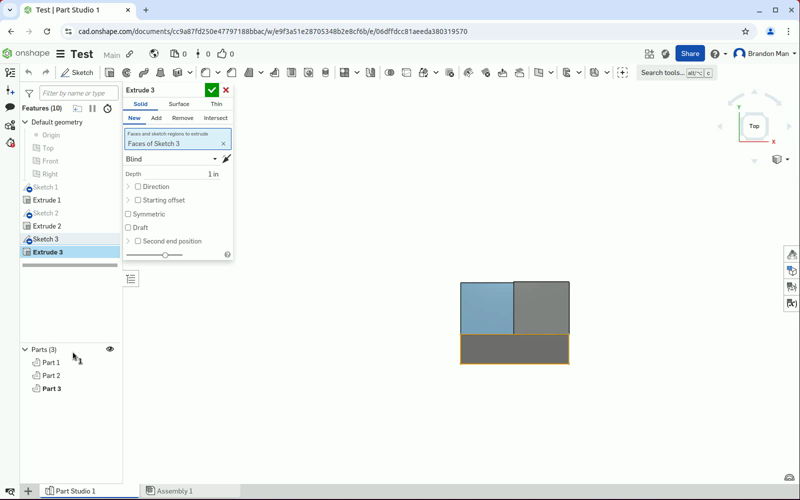
mouse_move(143, 106)
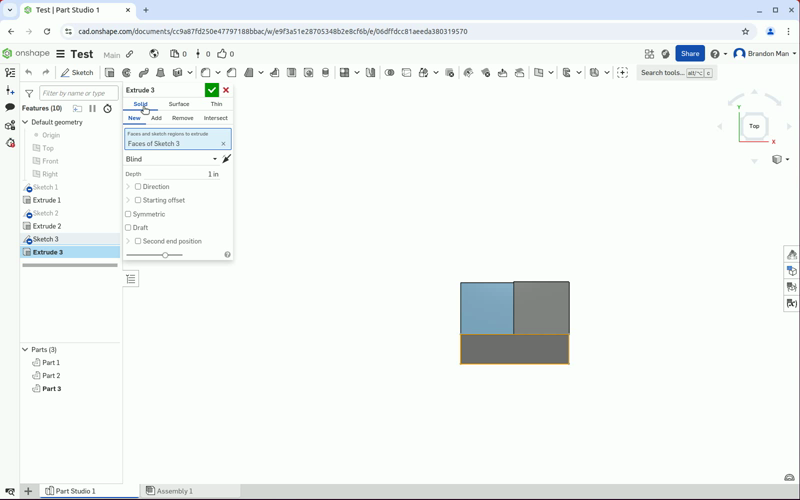
click(143, 106)
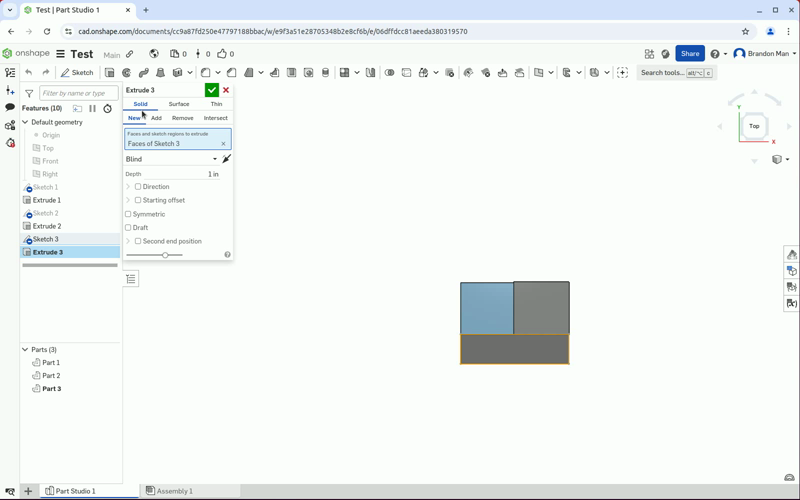
mouse_move(137, 120)
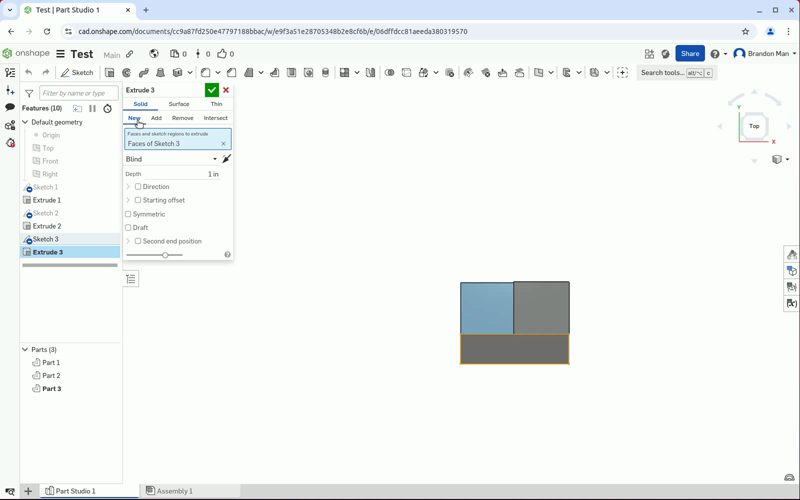
click(137, 120)
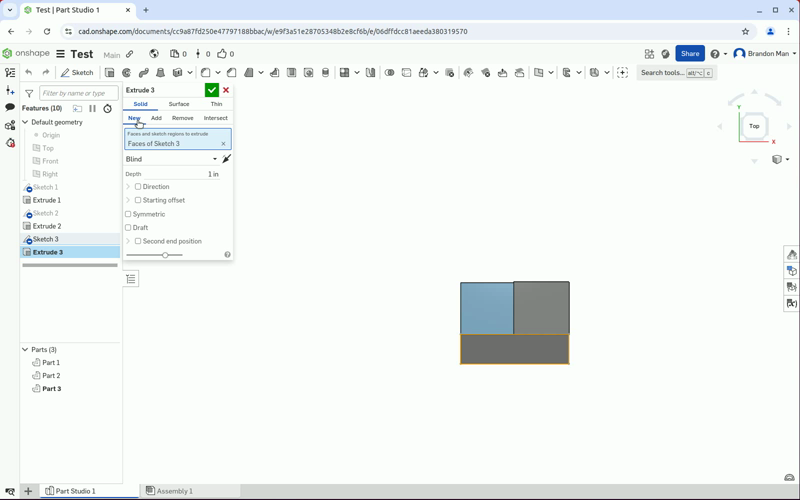
key(tab, 4)
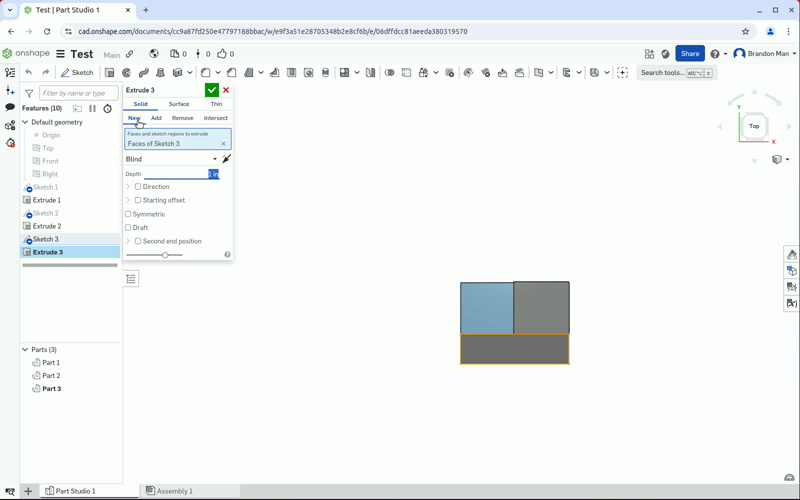
text(5.777)
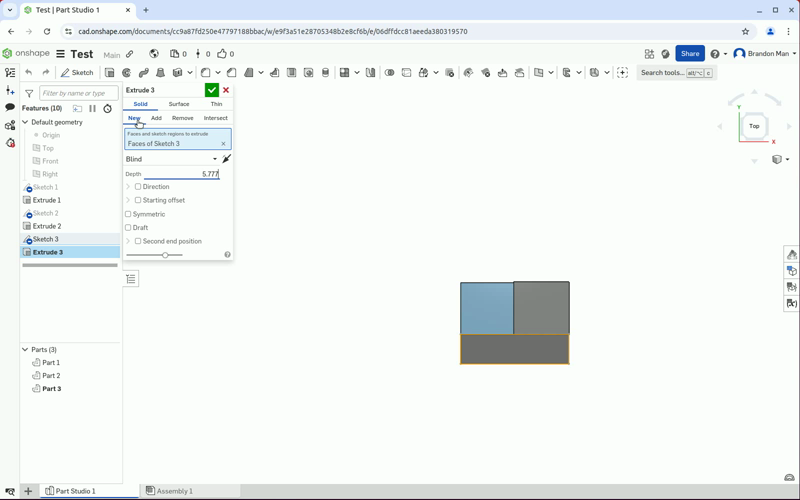
key(enter)
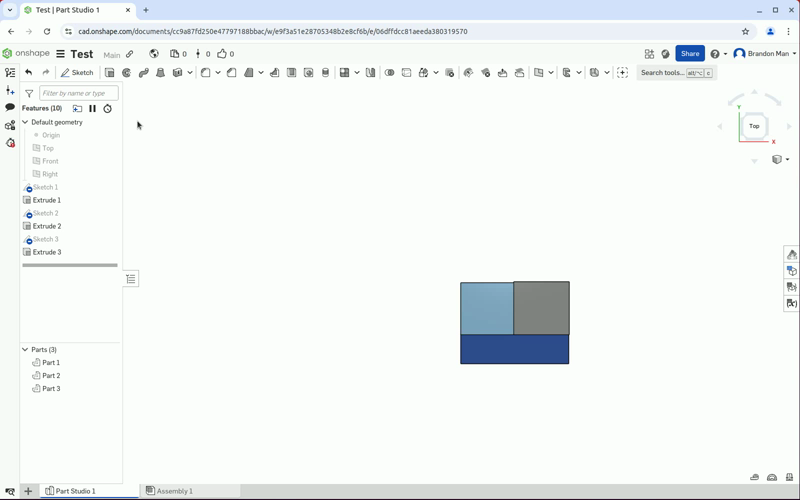
key(shift+h)
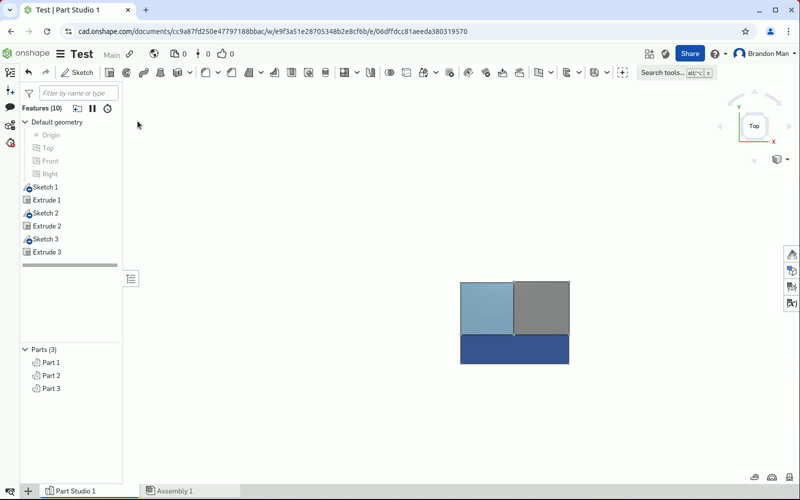
key(shift+h)
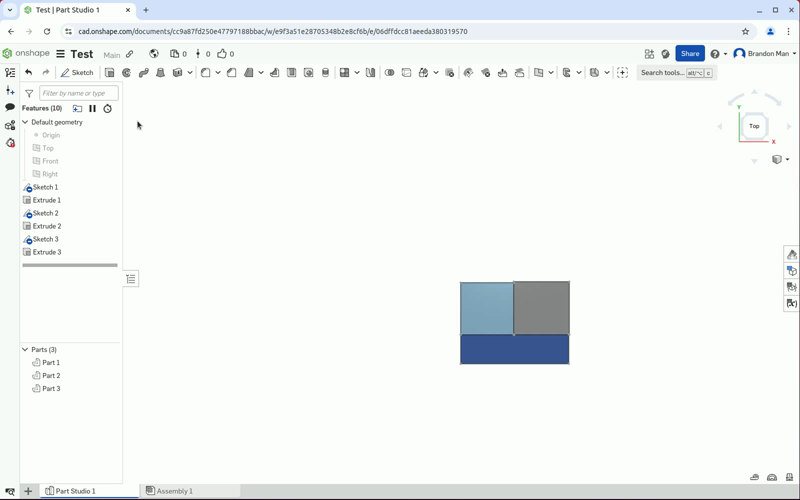
key(shift+7)
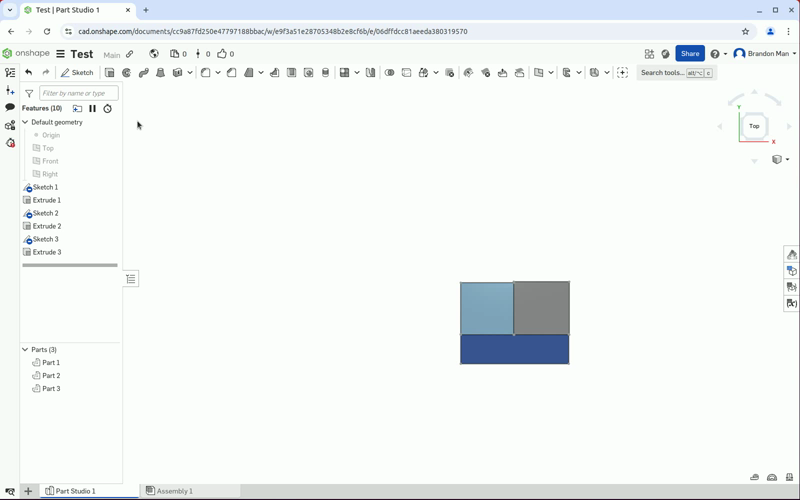
key(up, 3)
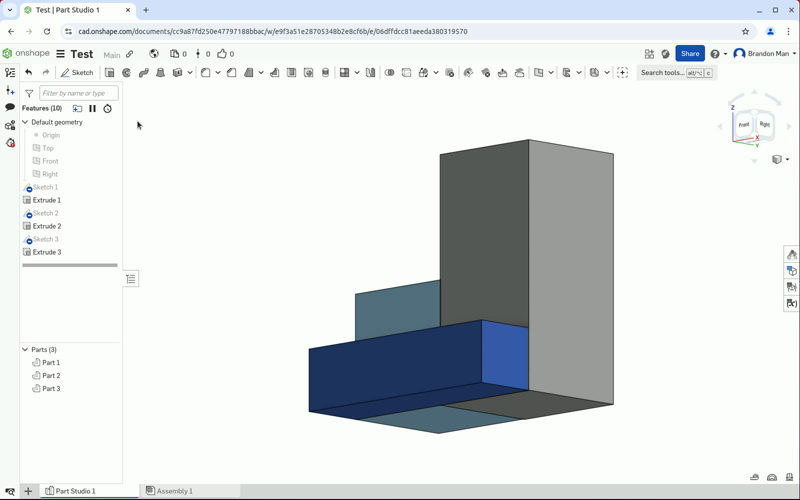
key(left, 3)
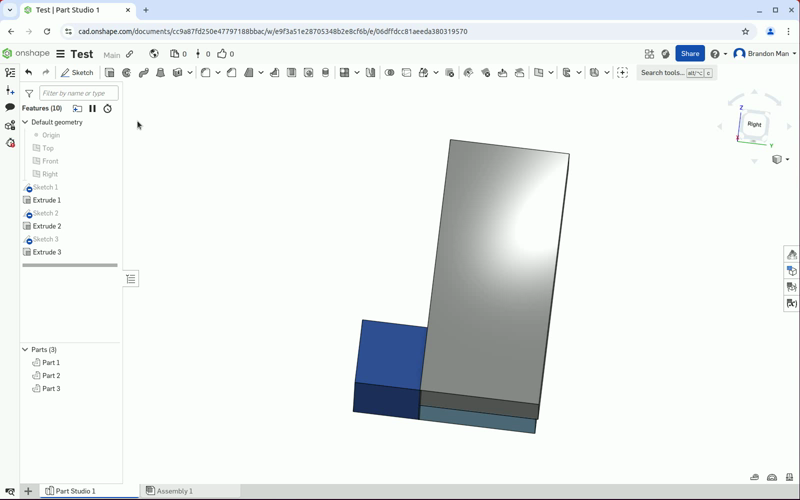
key(right, 3)
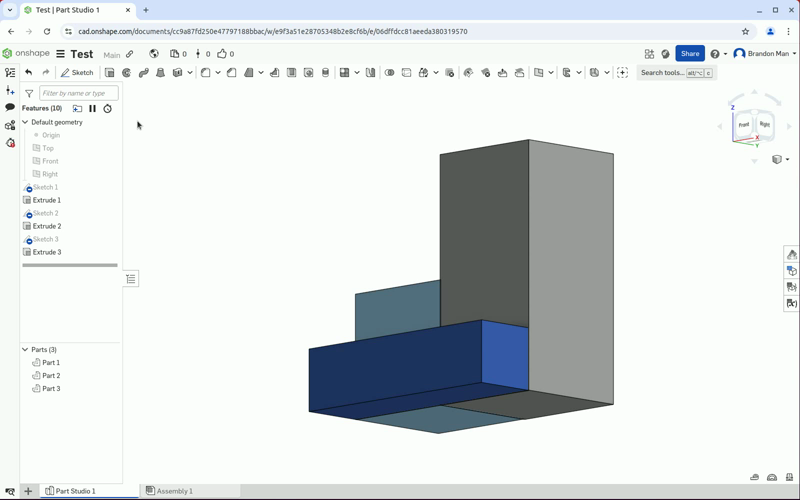
key(down, 3)
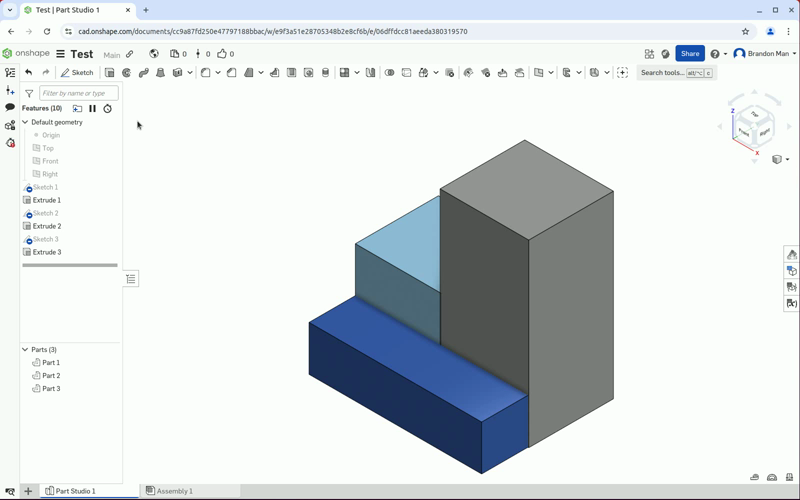
mouse_move(73, 189)
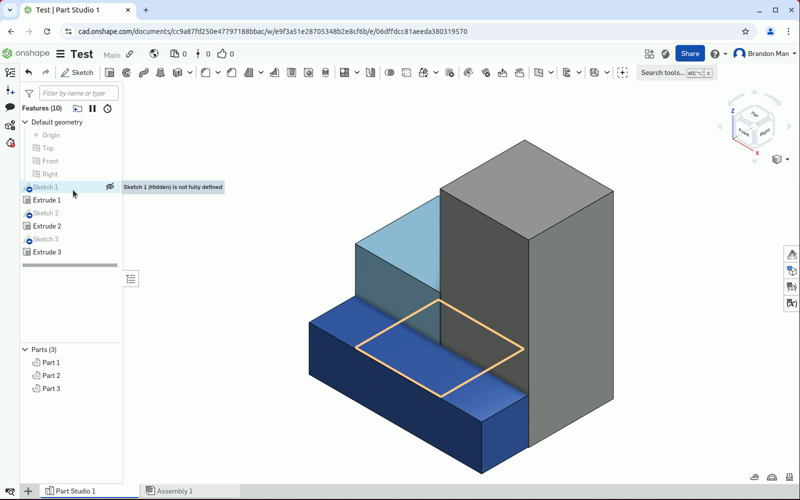
click(73, 189)